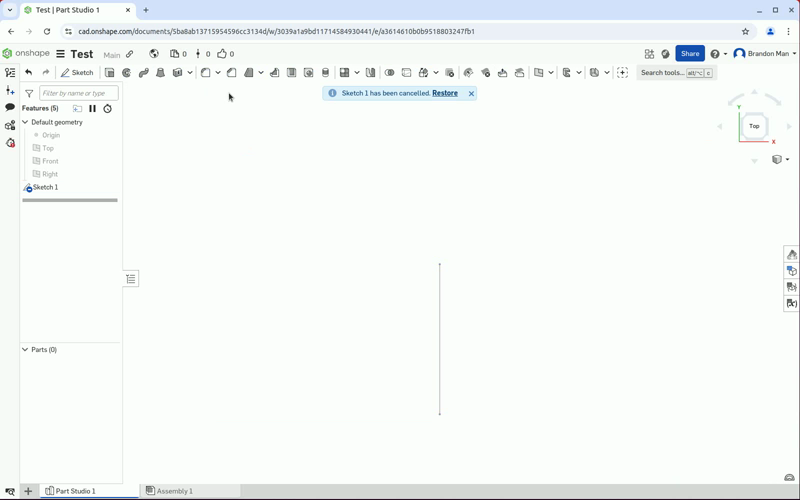
key(shift+h)
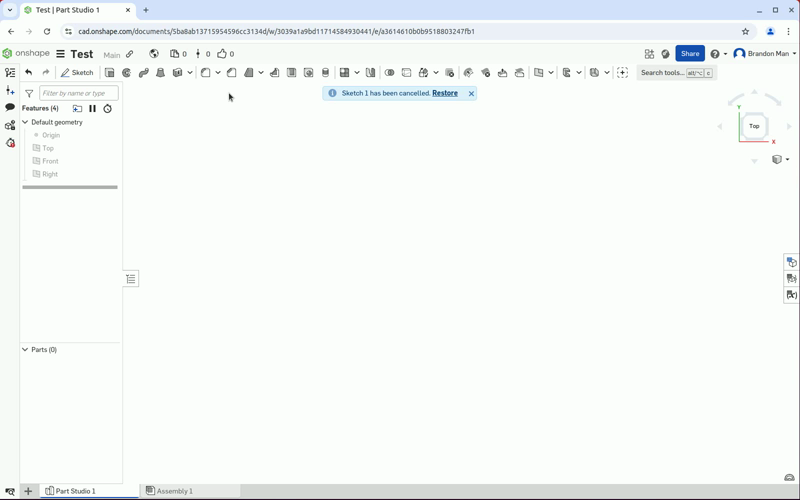
mouse_move(73, 352)
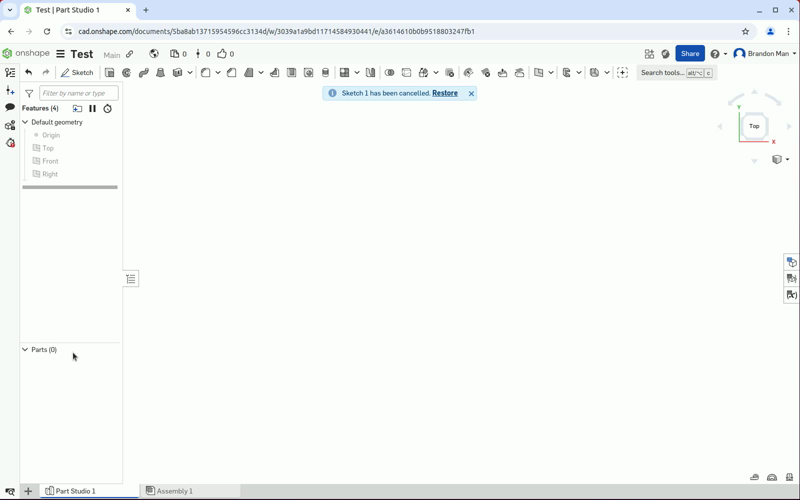
key(y)
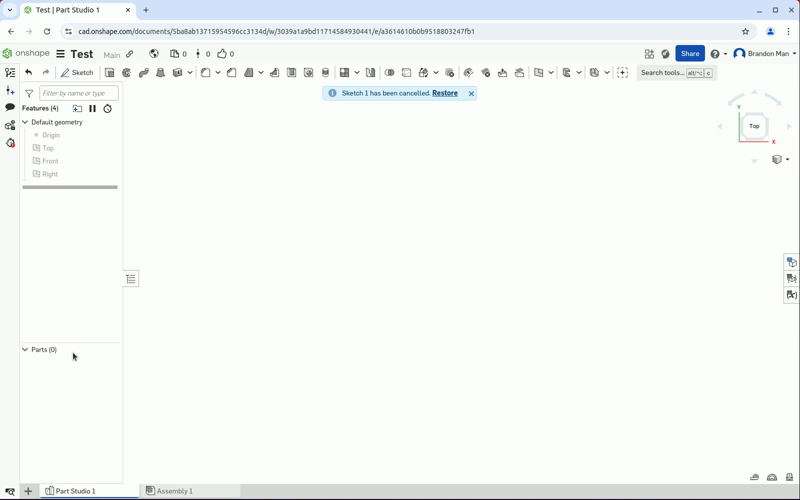
key(shift+p)
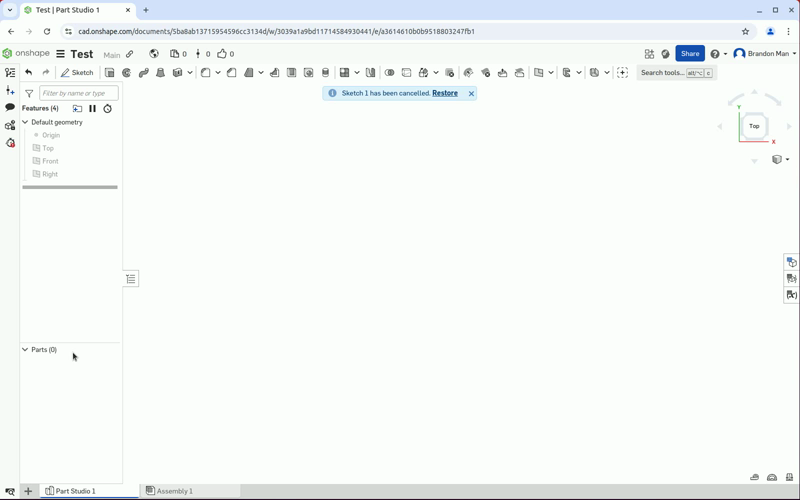
key(space)
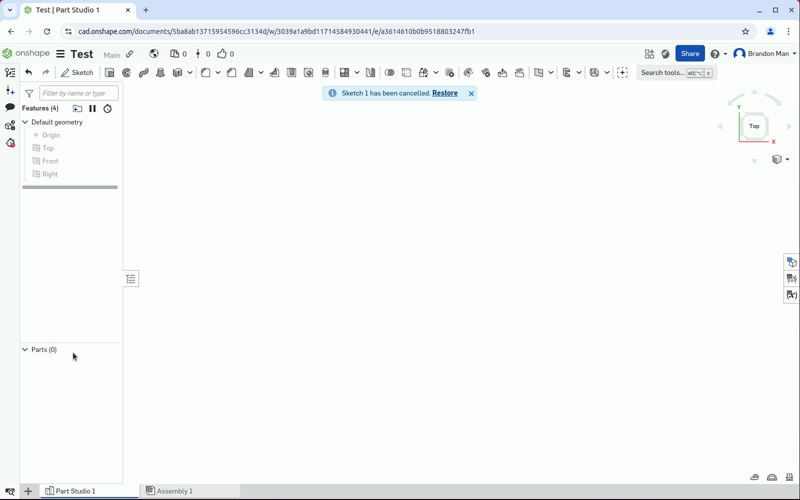
key_down(shift)
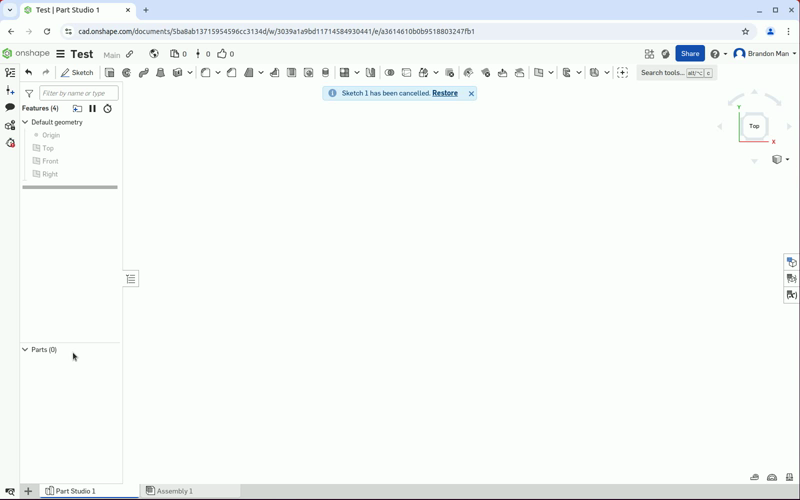
key(up)
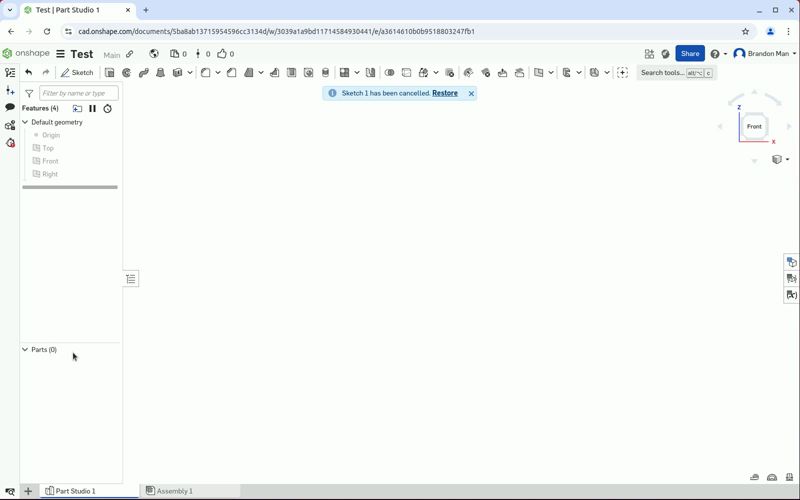
key_up(shift)
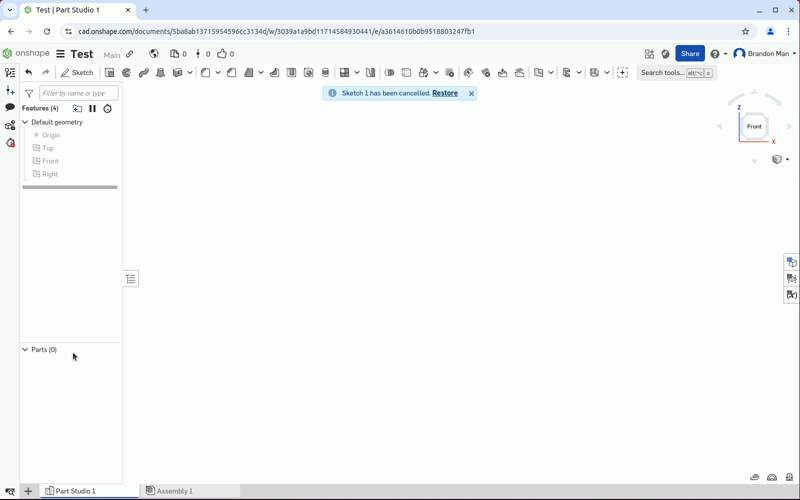
mouse_move(73, 352)
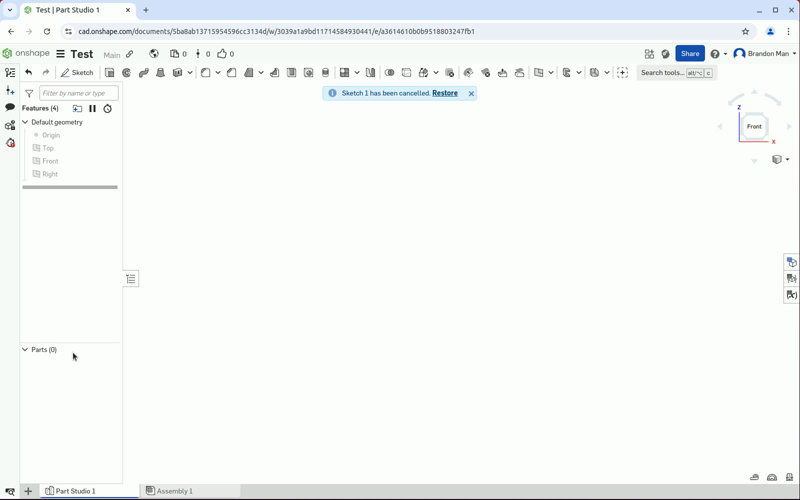
key(shift+y)
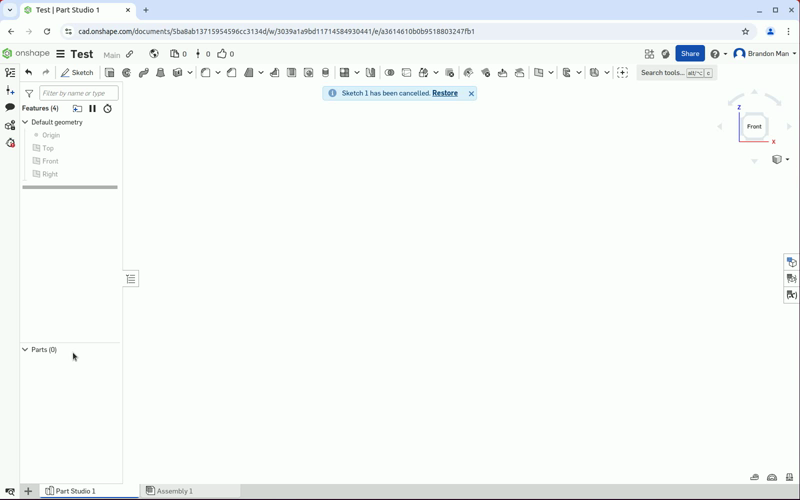
key(shift+s)
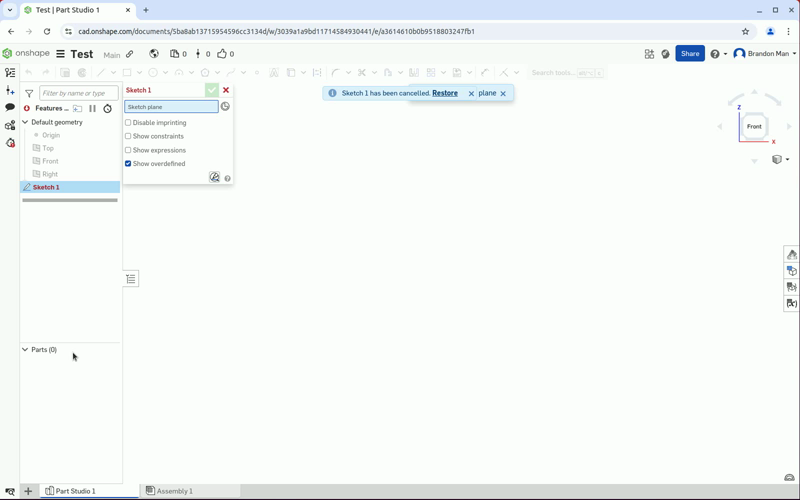
mouse_move(73, 163)
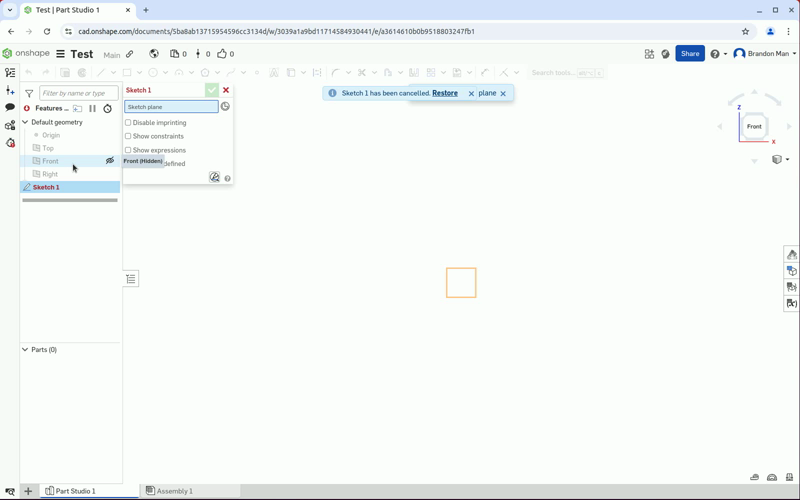
click(73, 163)
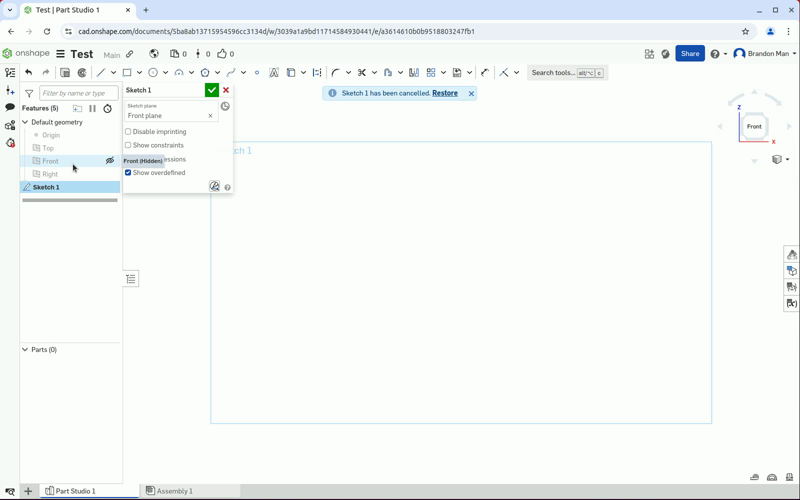
mouse_move(73, 352)
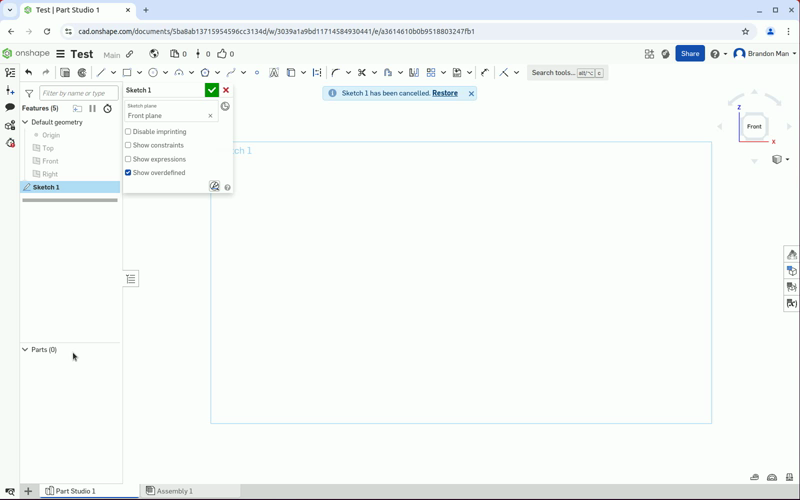
key(y)
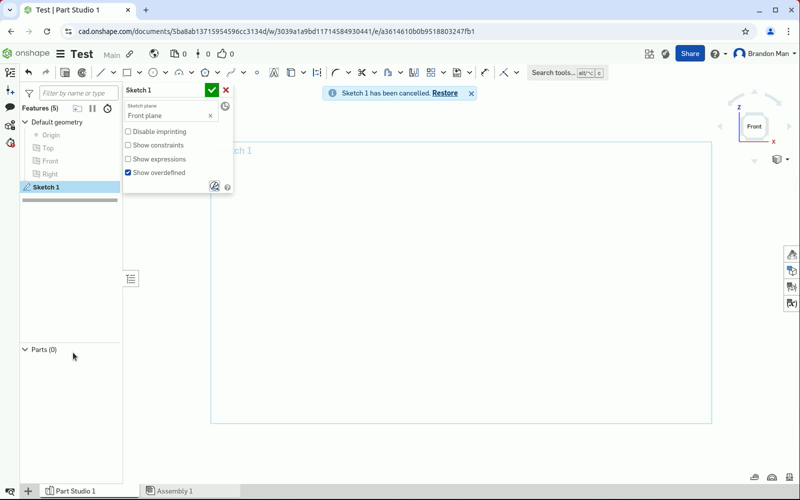
key(l)
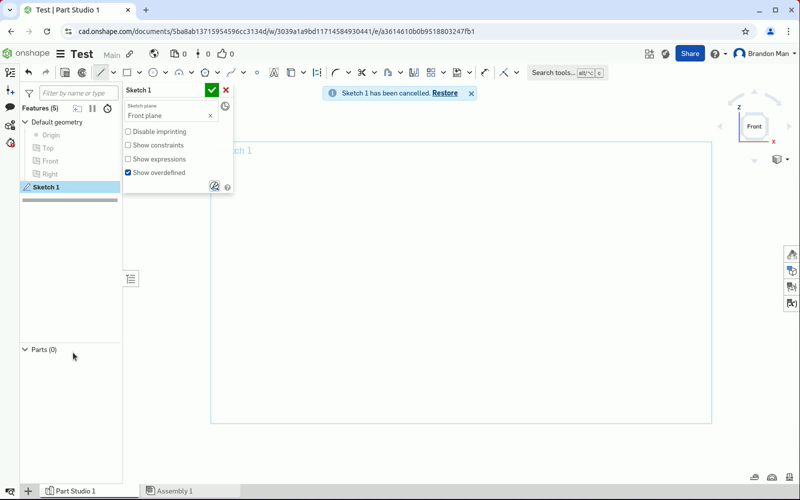
key_down(shift)
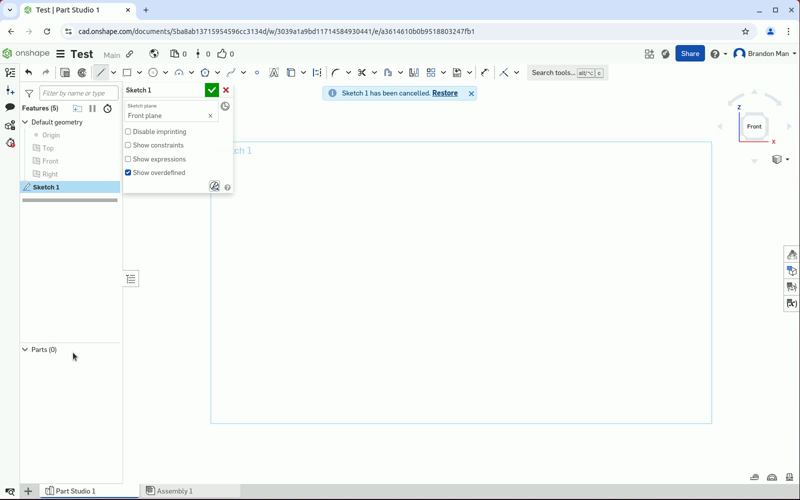
mouse_move(460, 282)
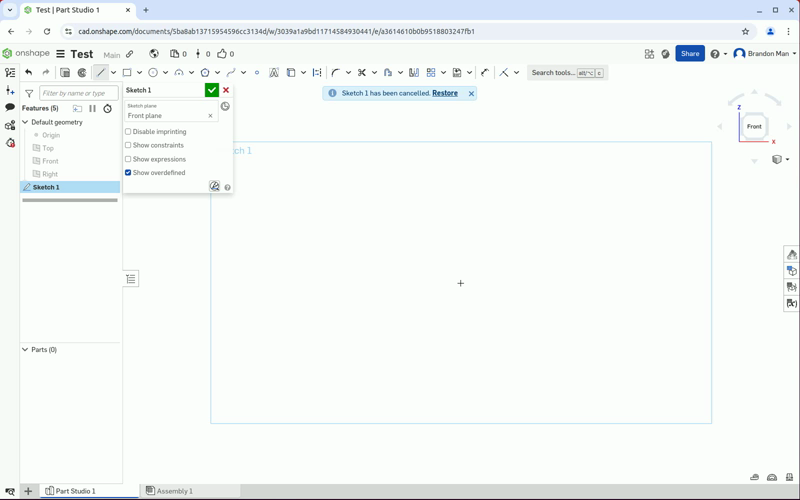
click(460, 282)
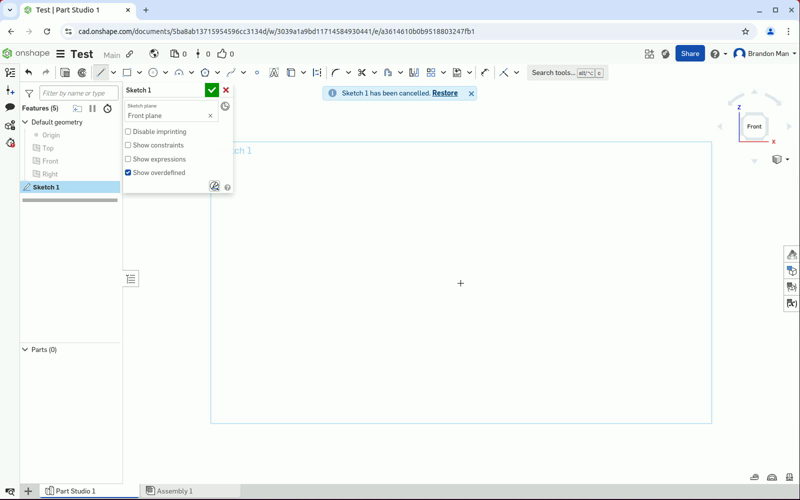
key_up(shift)
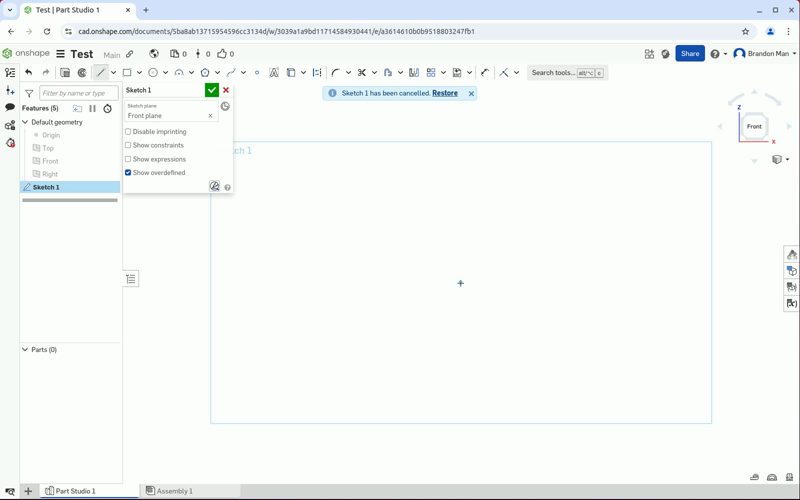
key_down(shift)
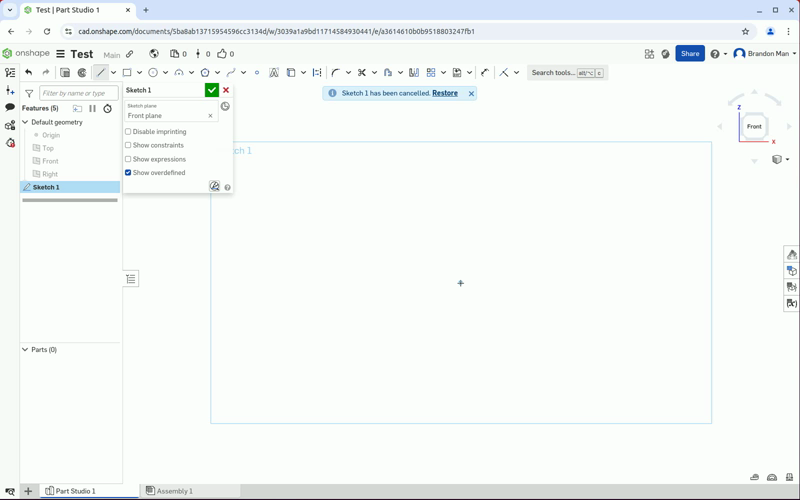
mouse_move(573, 282)
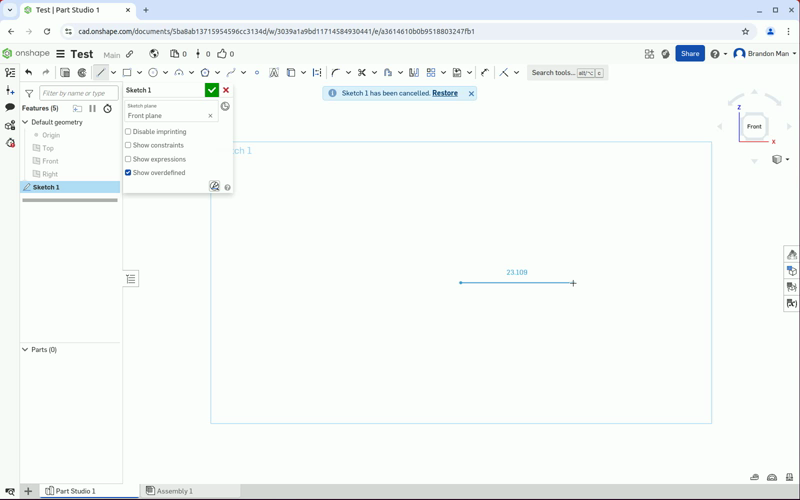
click(573, 282)
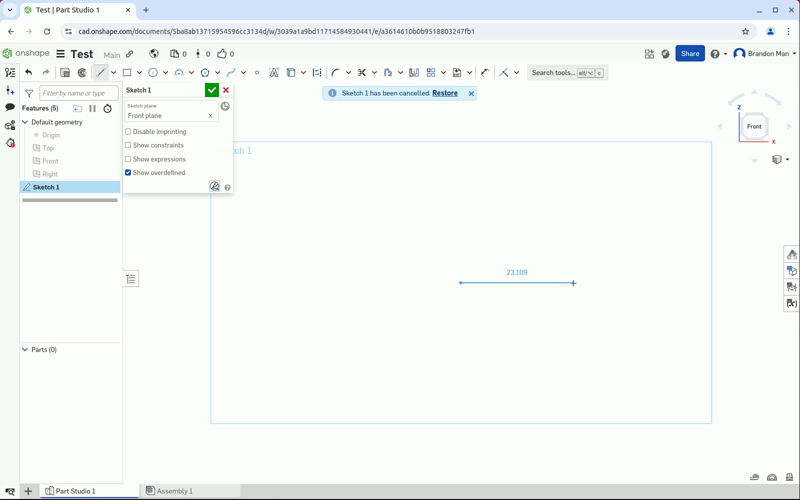
key_up(shift)
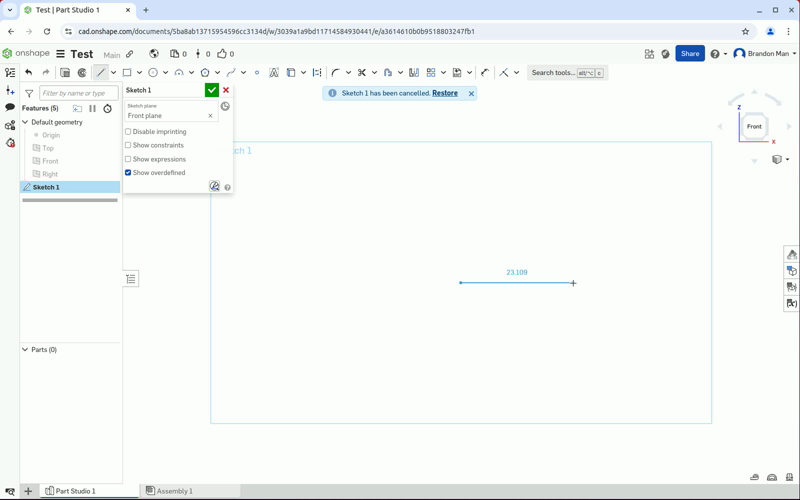
key_down(shift)
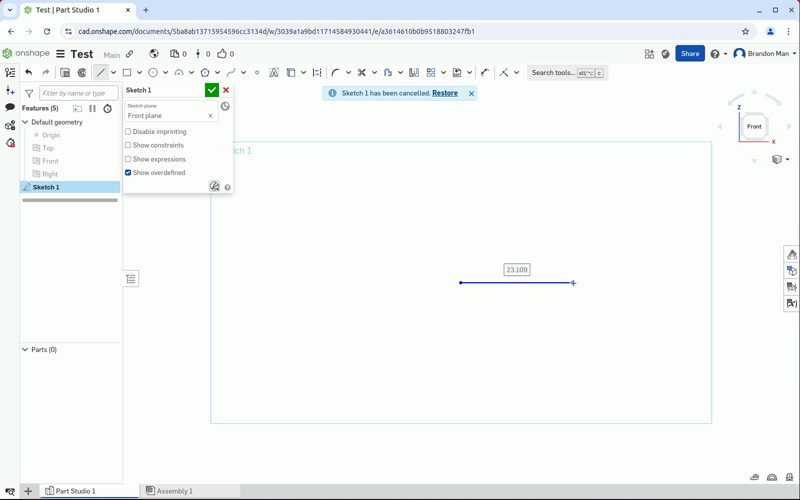
mouse_move(573, 181)
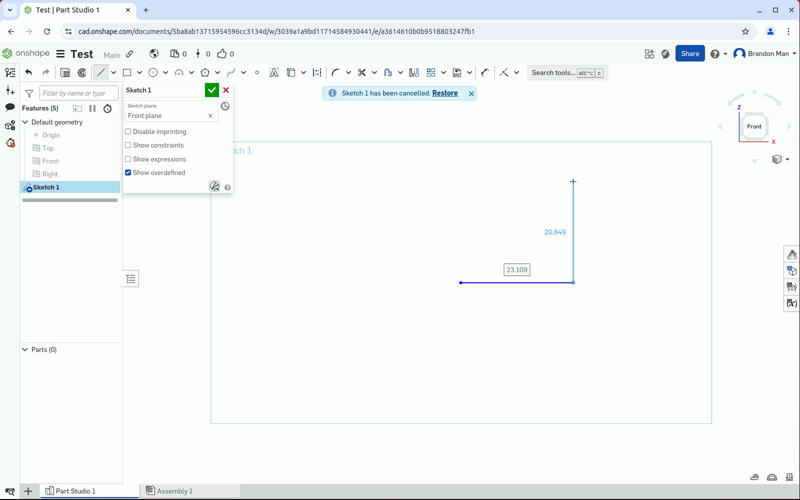
click(573, 181)
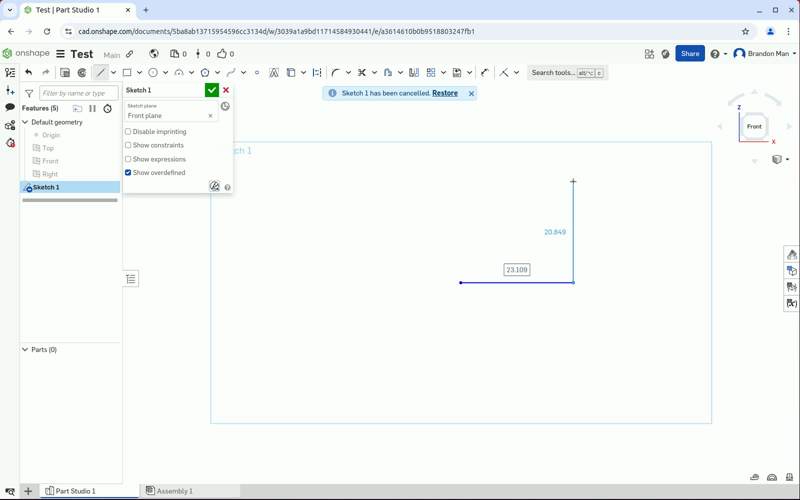
key_up(shift)
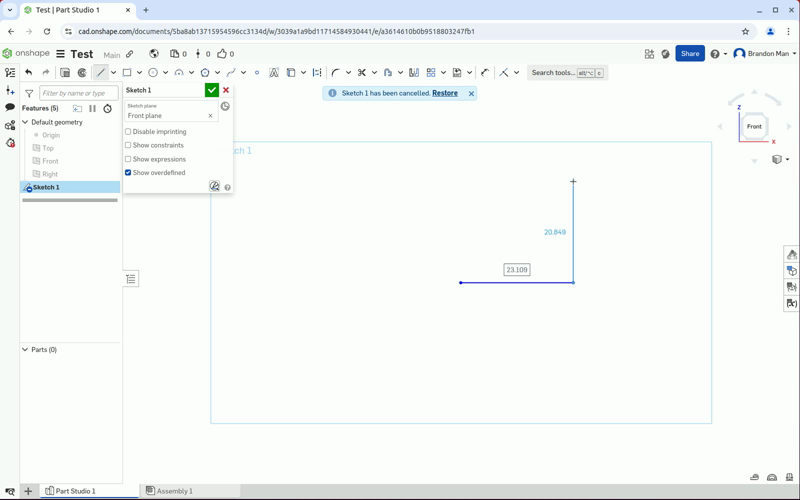
key_down(shift)
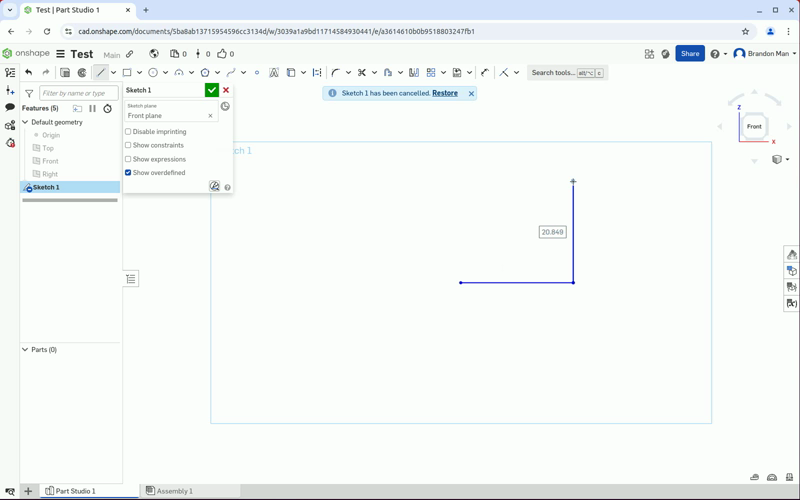
mouse_move(460, 181)
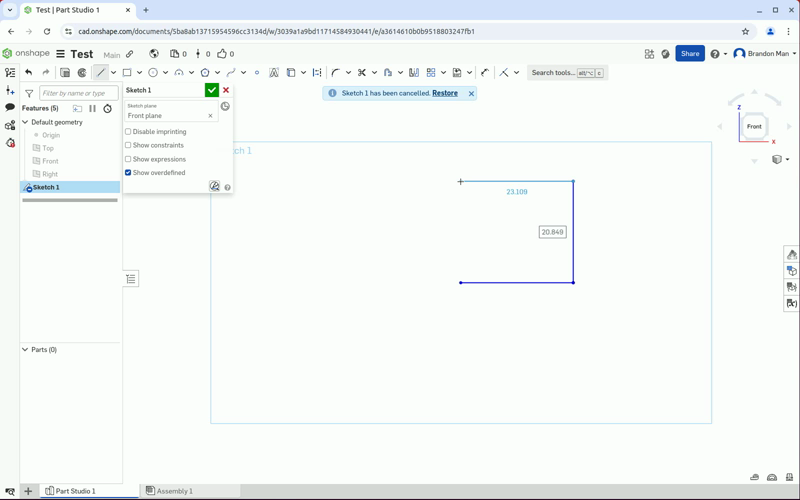
click(460, 181)
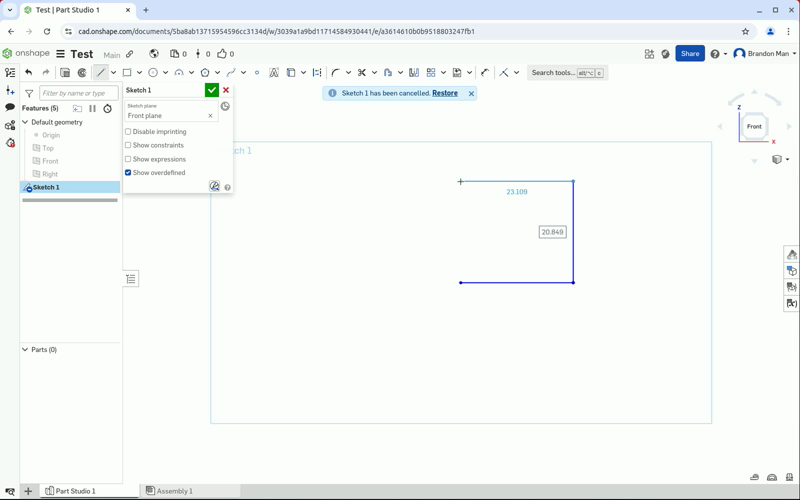
key_up(shift)
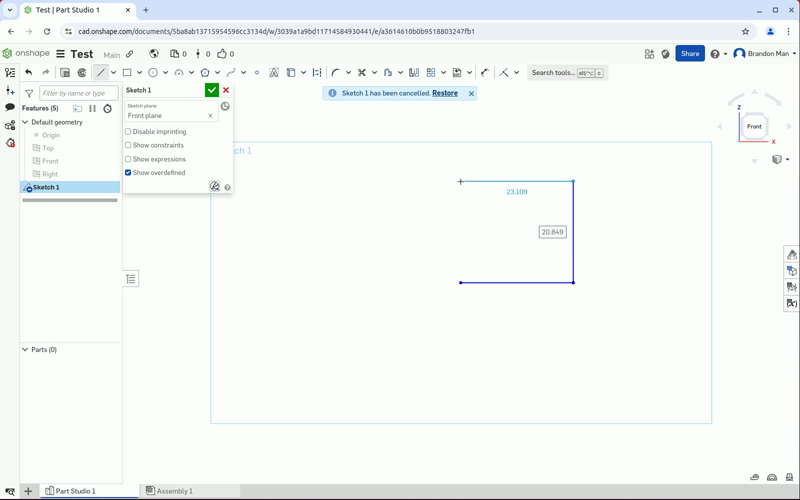
key_down(shift)
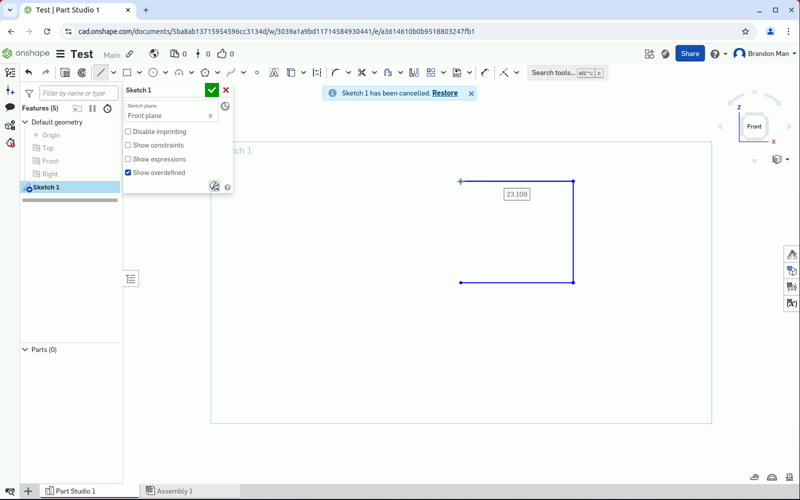
mouse_move(460, 282)
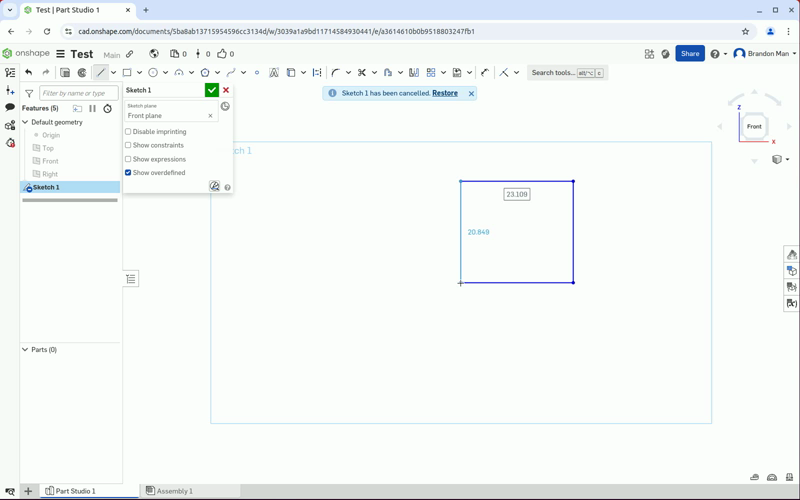
key_up(shift)
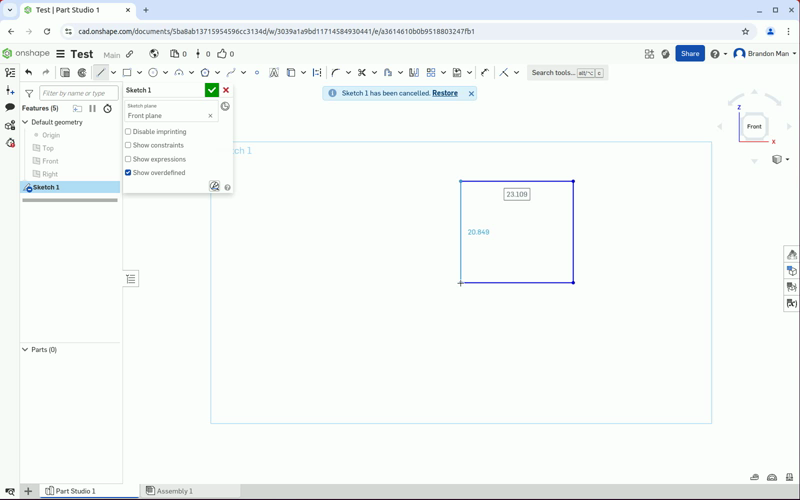
click(460, 282)
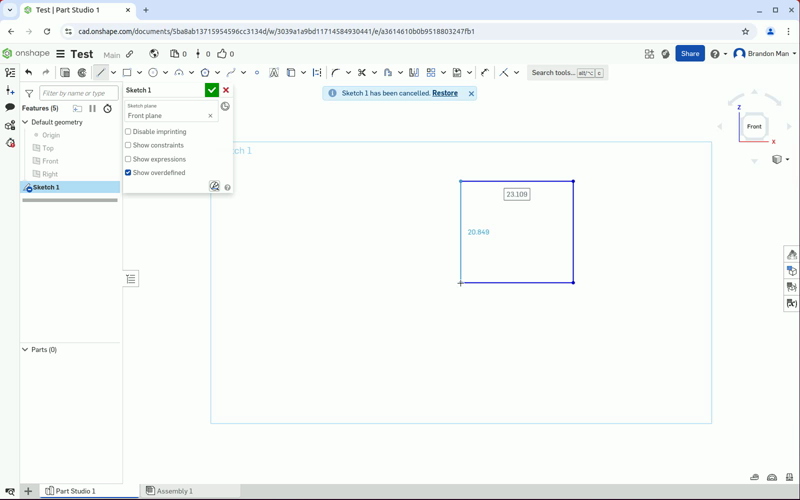
key(esc)
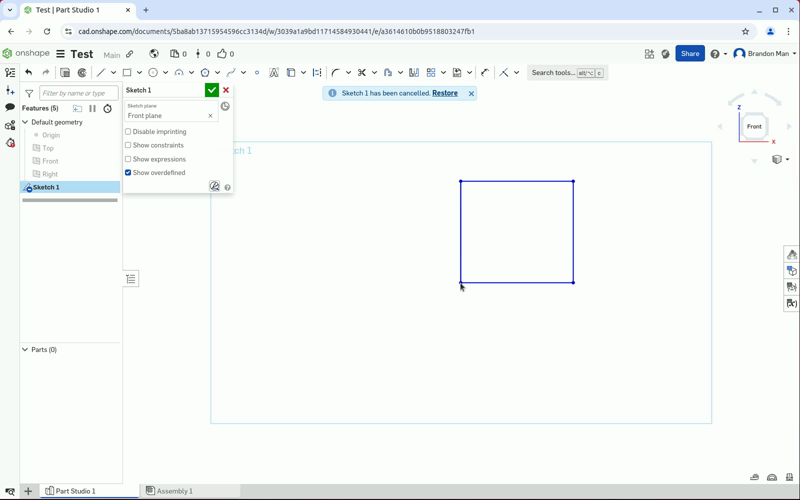
mouse_move(563, 267)
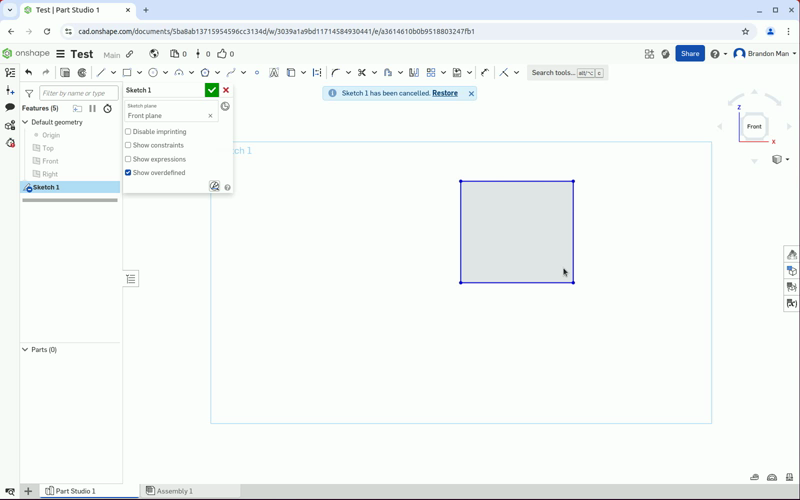
click(563, 267)
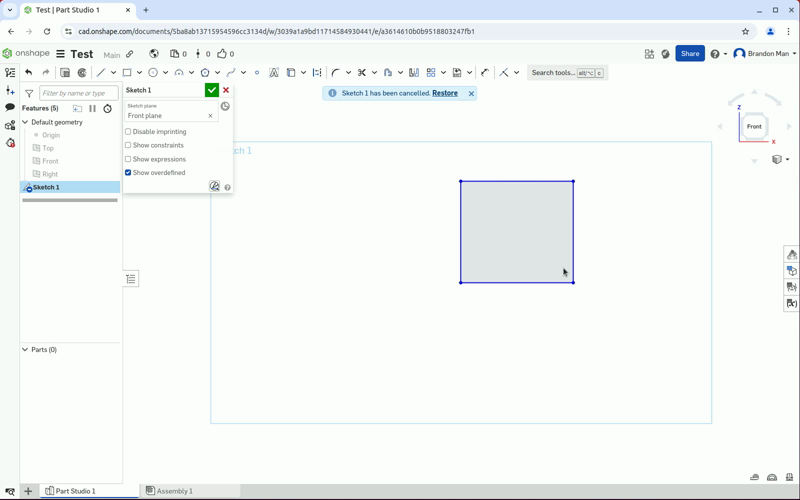
mouse_move(73, 352)
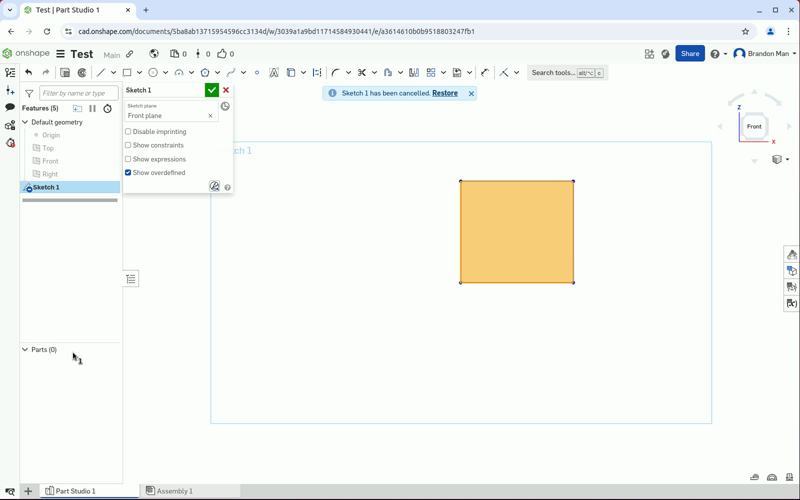
key(shift+y)
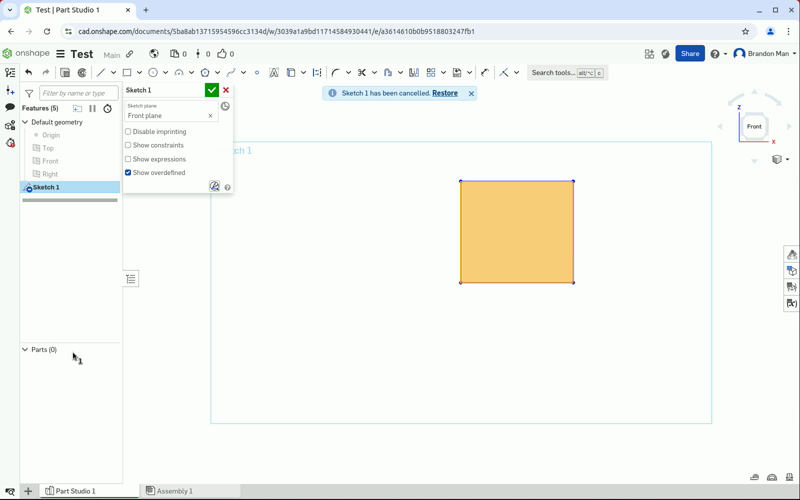
key(shift+e)
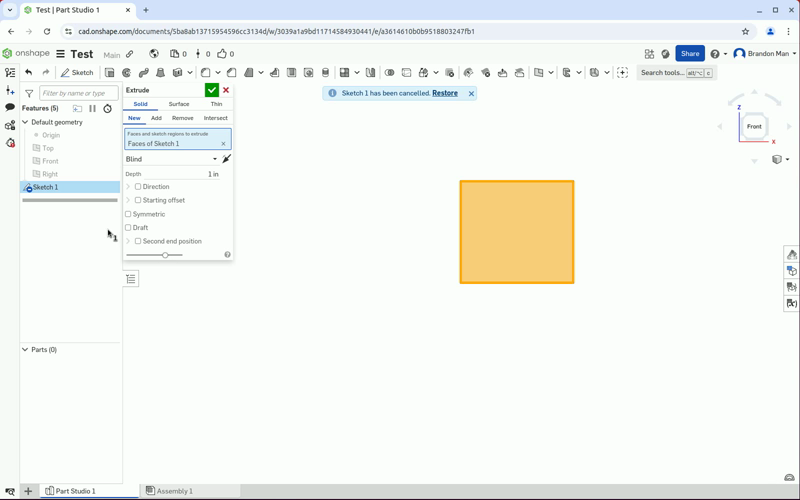
mouse_move(143, 106)
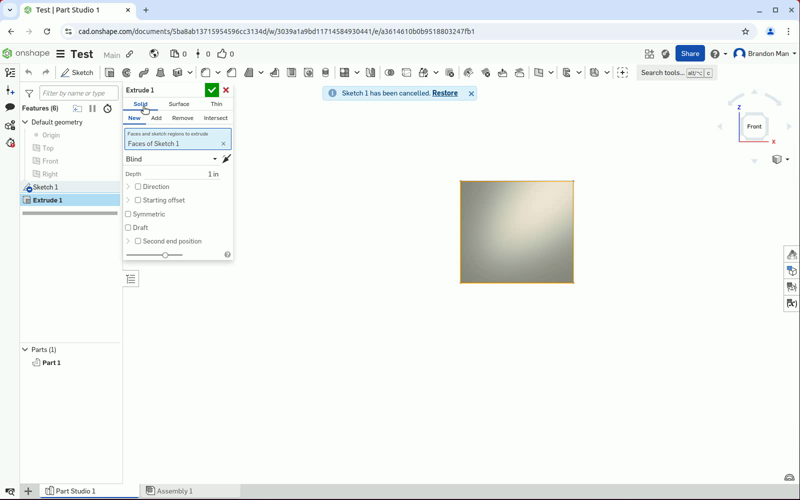
click(143, 106)
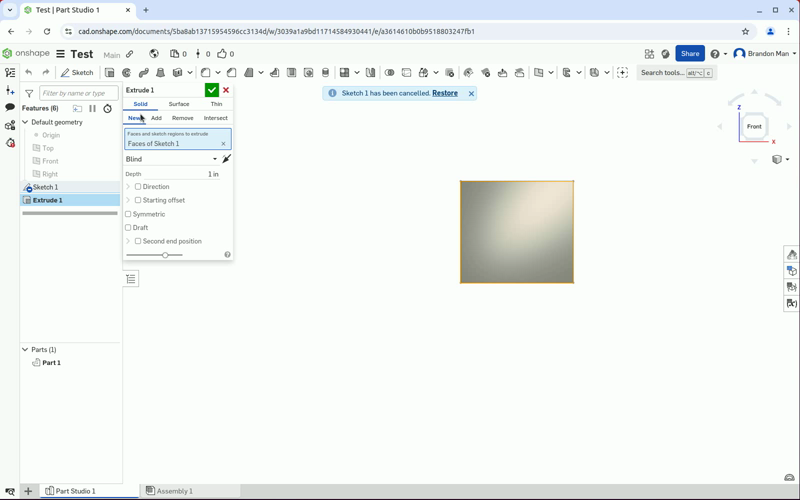
mouse_move(137, 120)
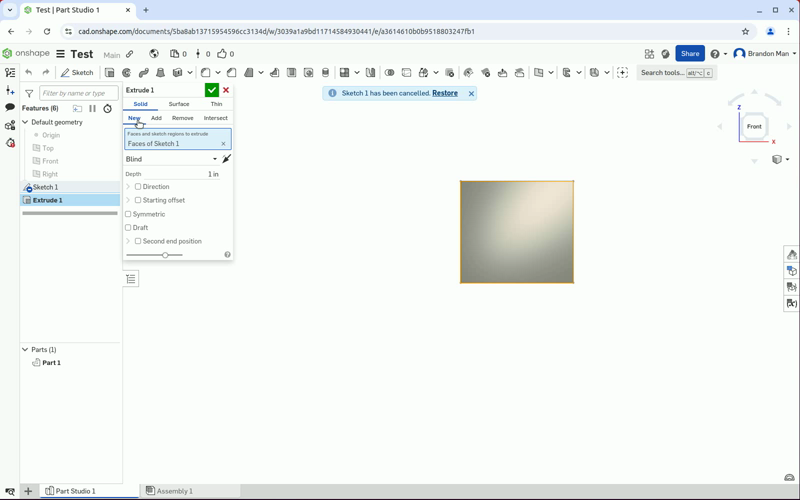
click(137, 120)
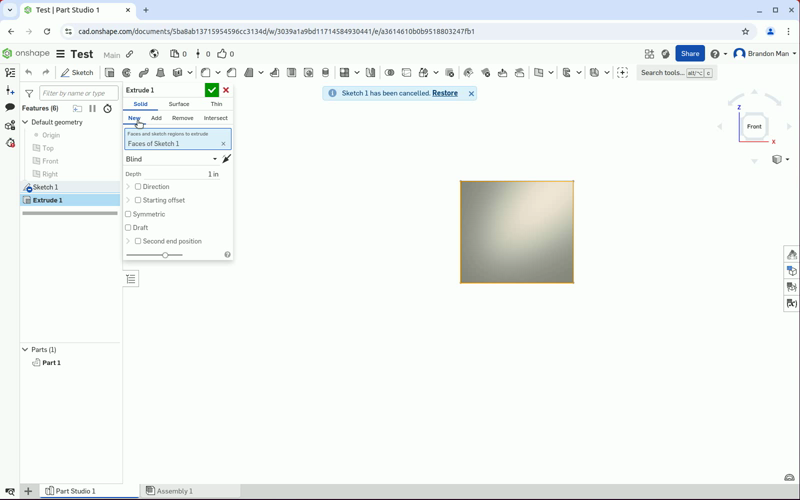
key(tab, 4)
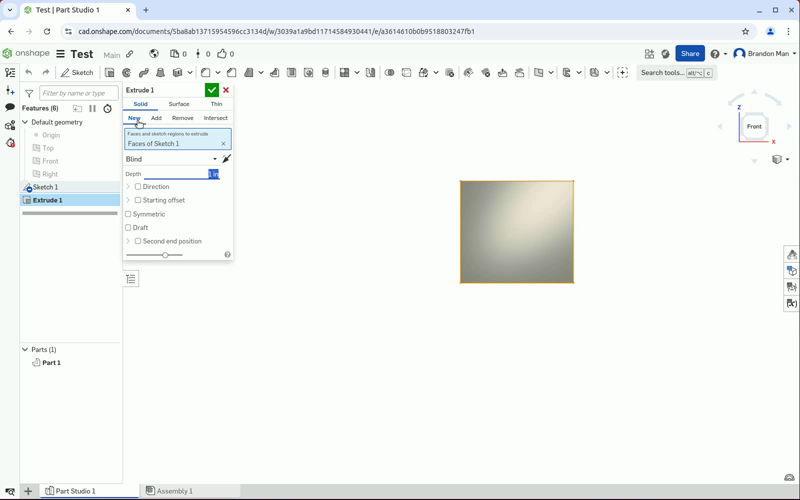
text(0.962)
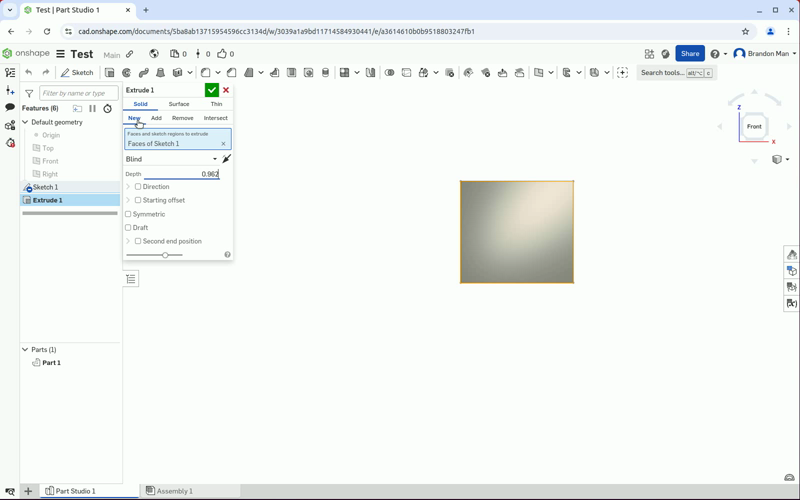
key(tab, 3)
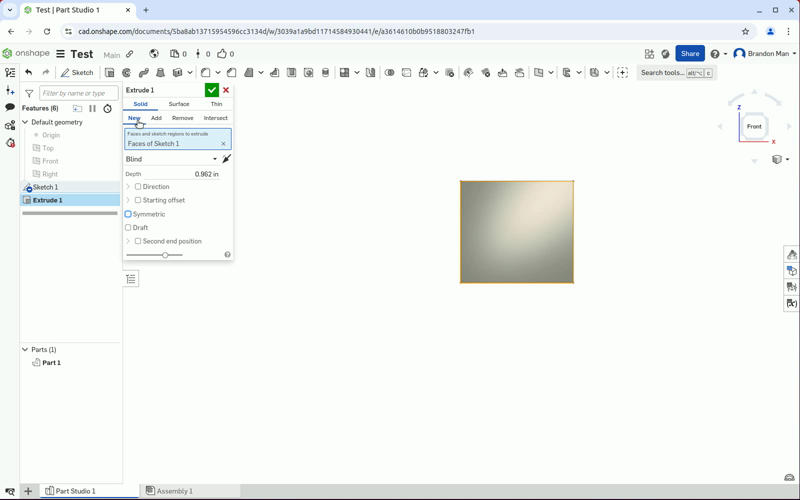
key(space)
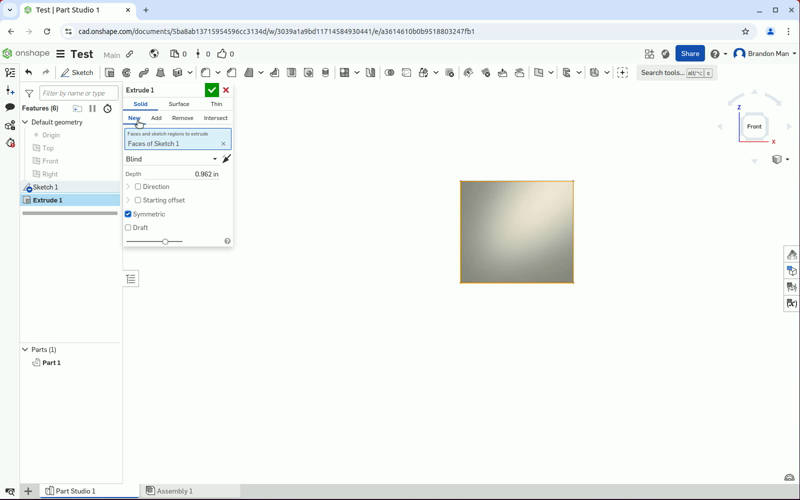
key(enter)
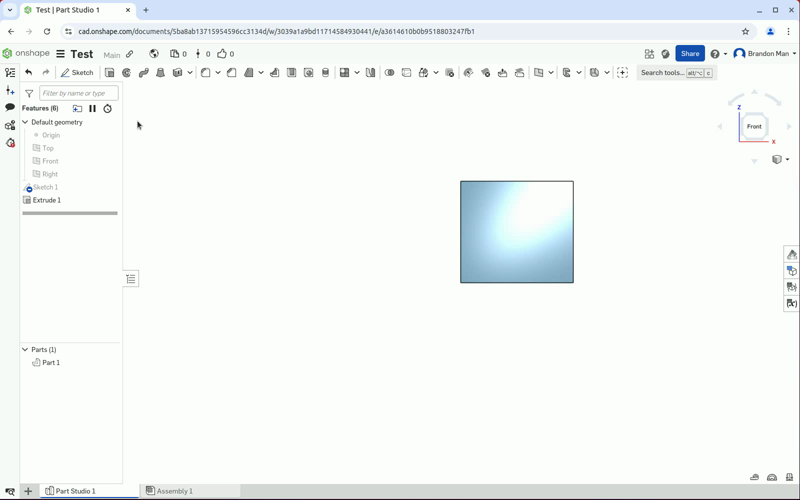
key(shift+h)
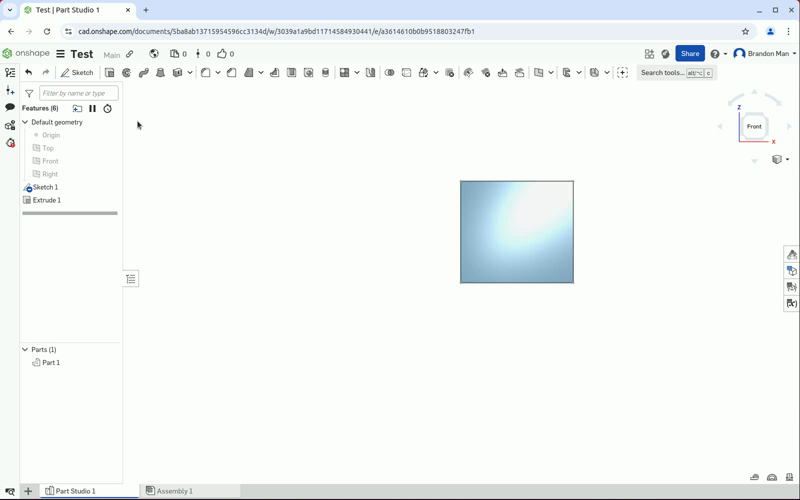
key(shift+h)
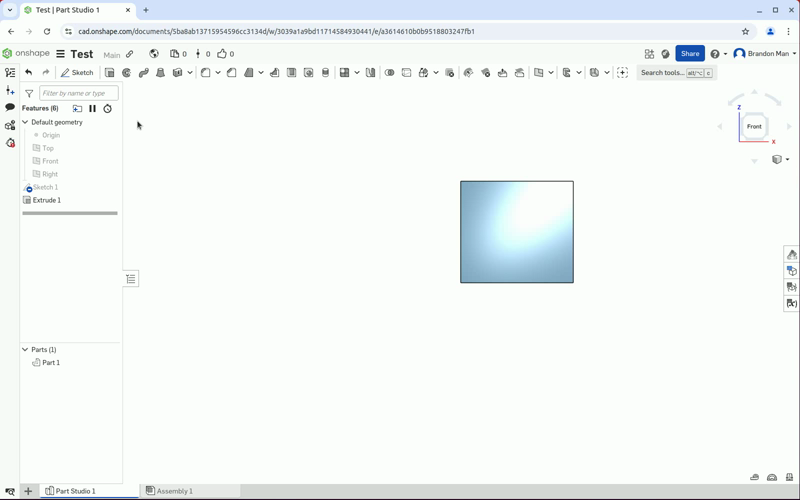
mouse_move(73, 189)
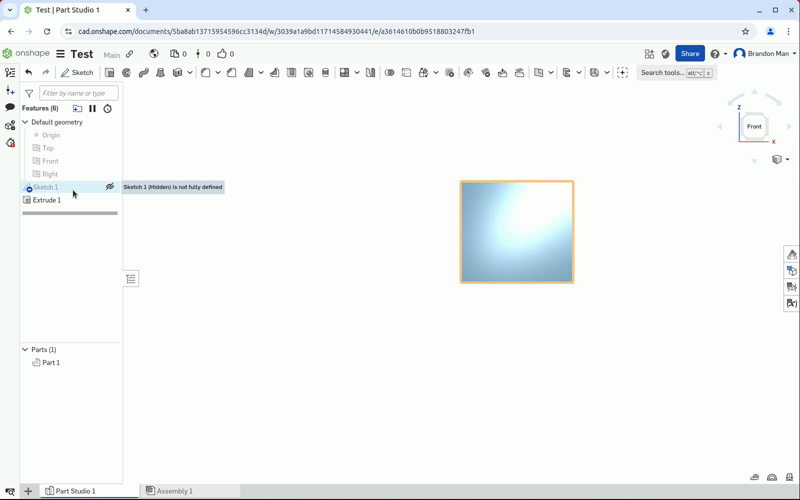
click(73, 189)
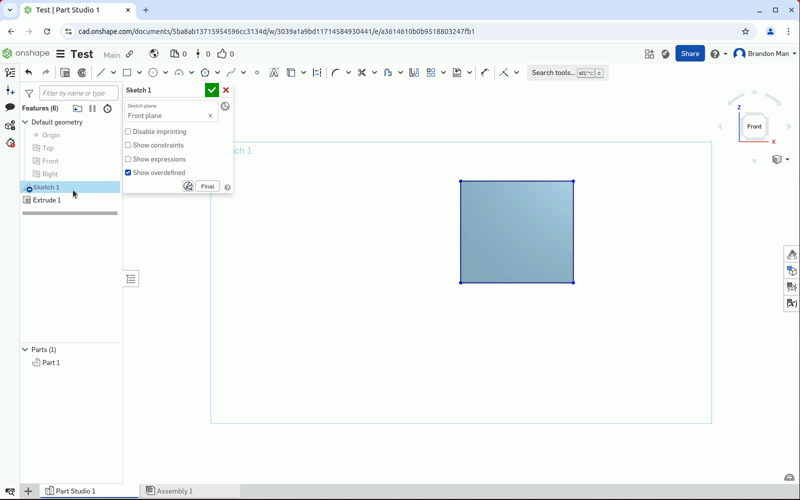
mouse_move(229, 92)
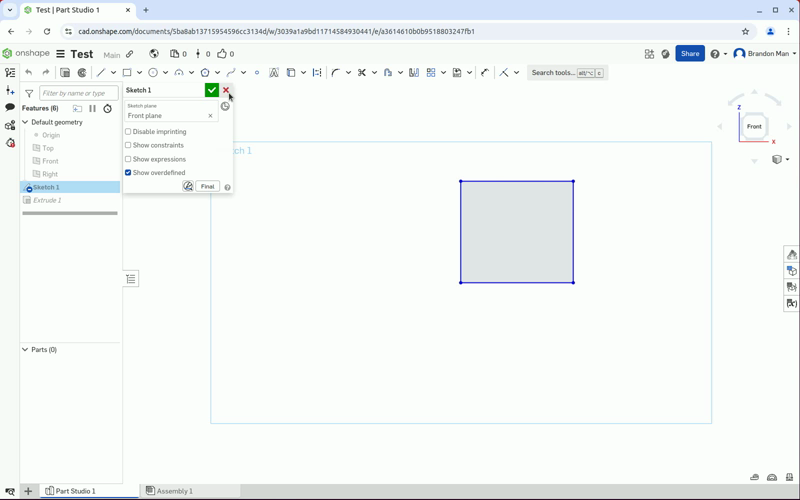
click(229, 92)
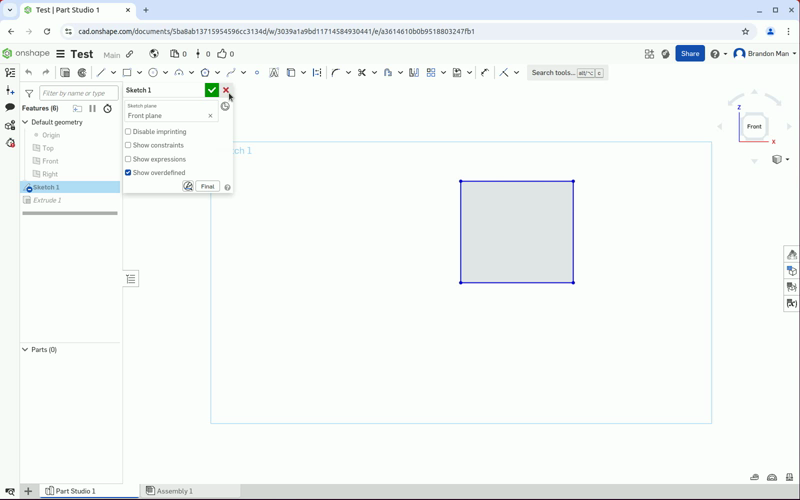
key(shift+s)
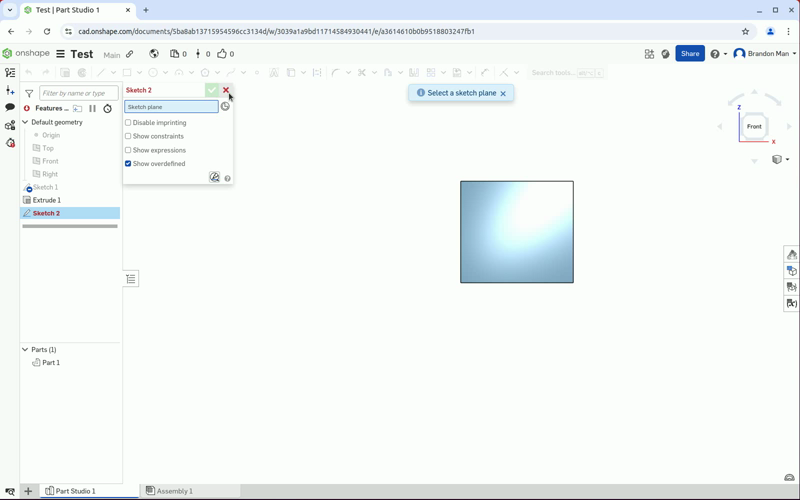
mouse_move(73, 163)
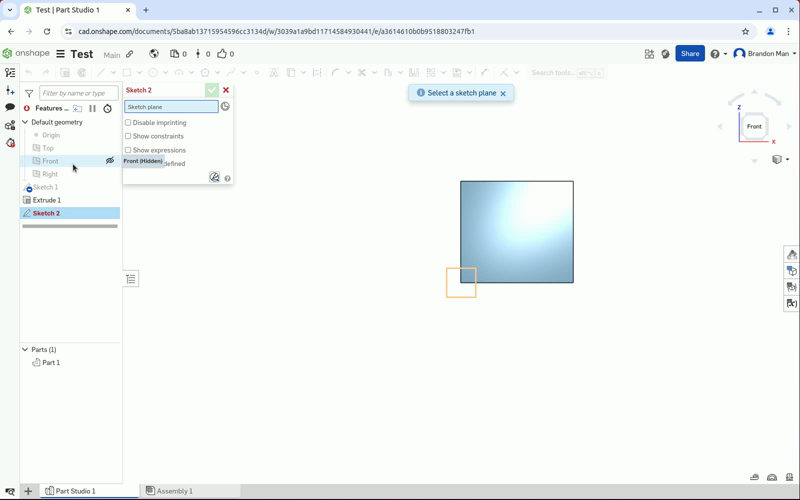
click(73, 163)
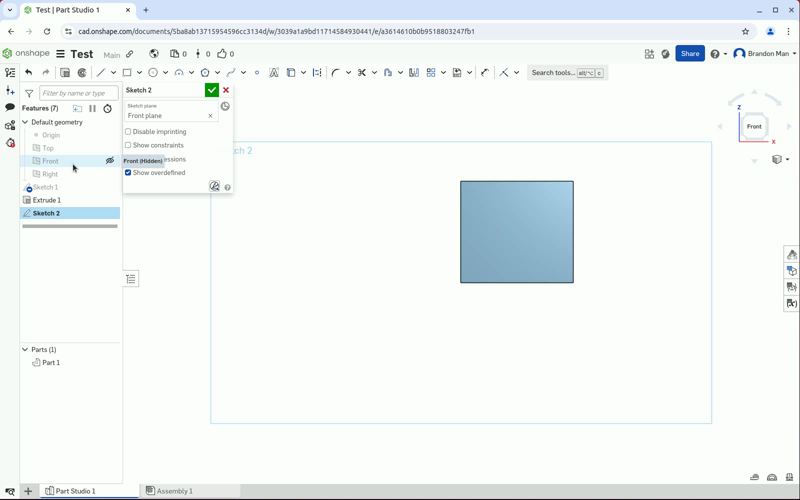
mouse_move(73, 352)
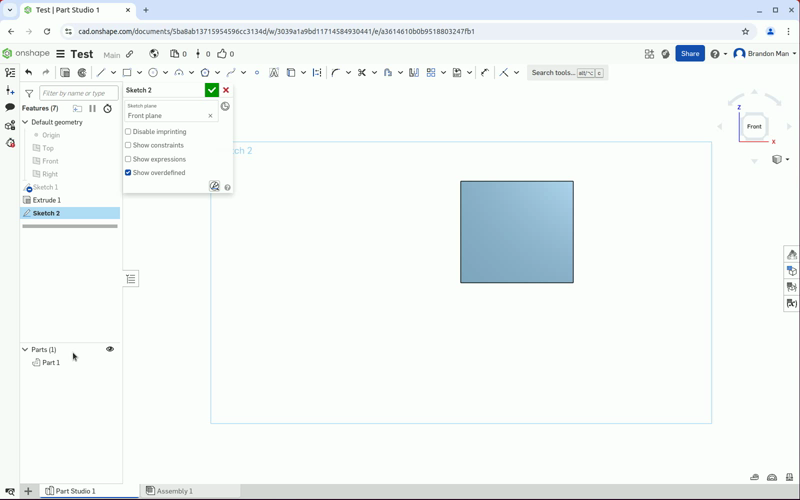
key(y)
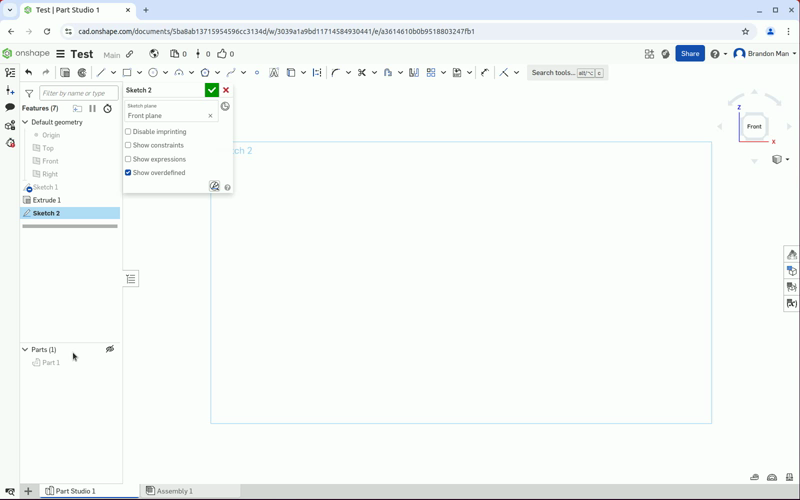
key(l)
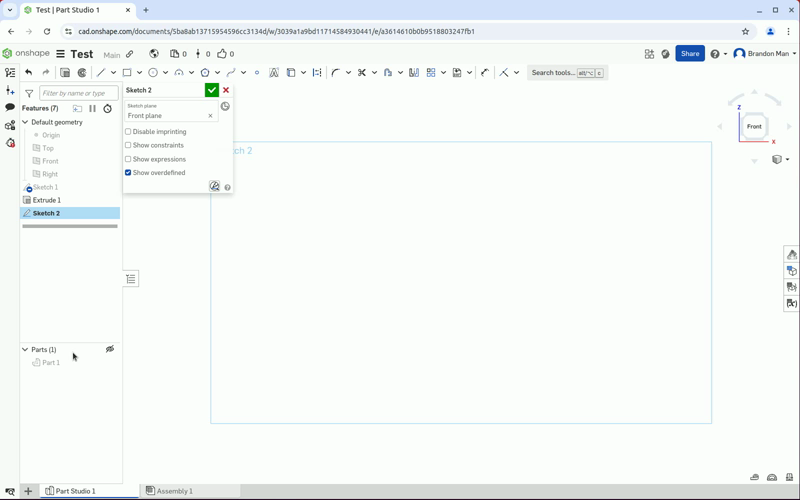
key_down(shift)
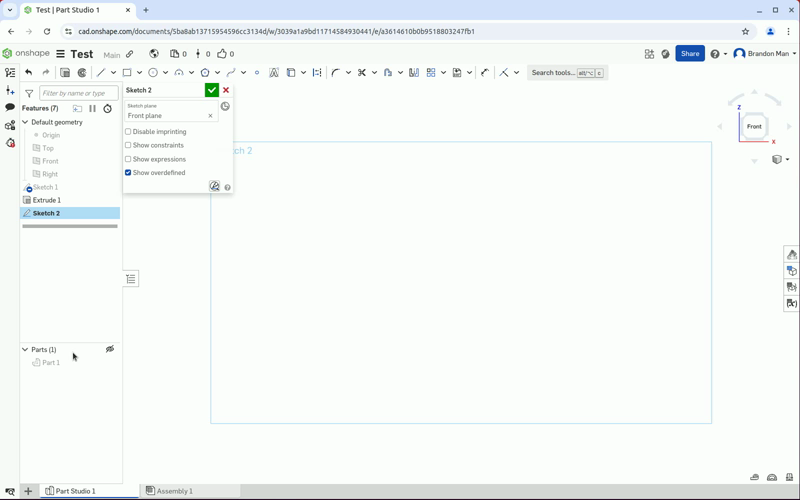
mouse_move(465, 278)
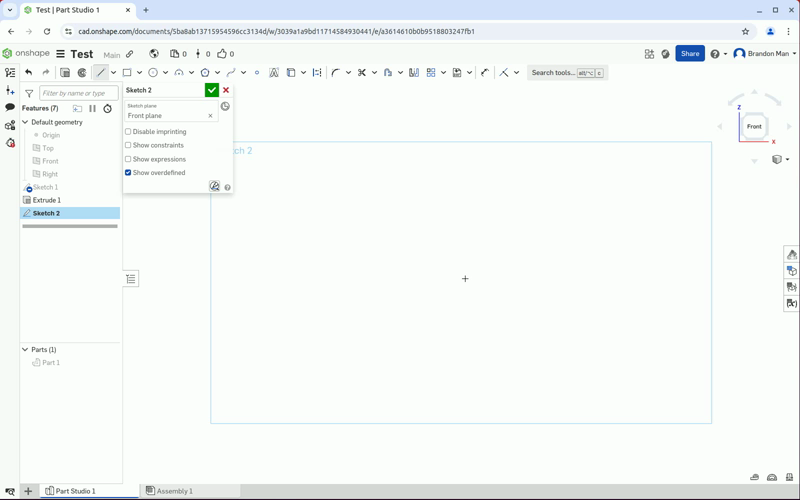
click(465, 278)
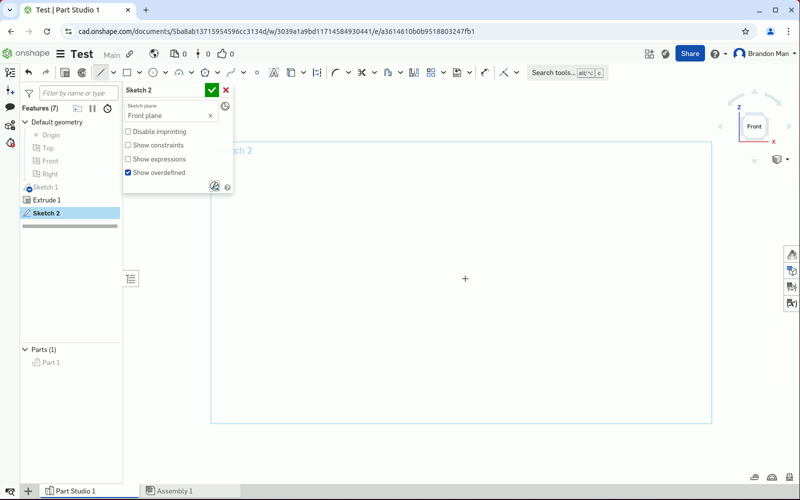
key_up(shift)
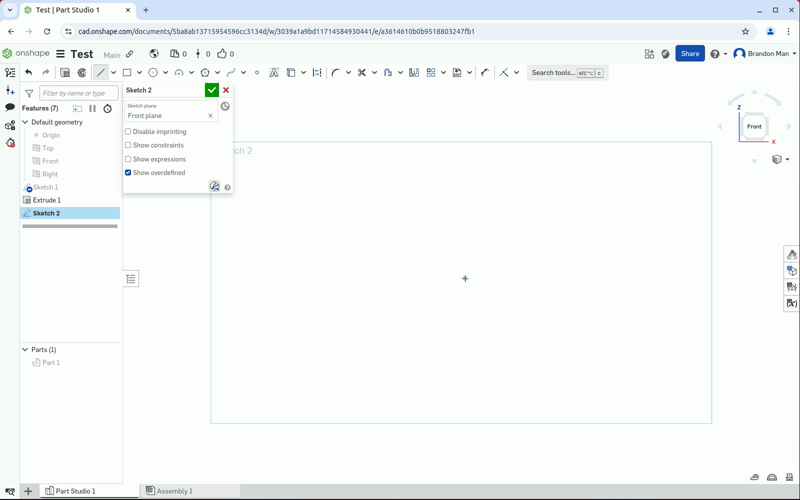
key_down(shift)
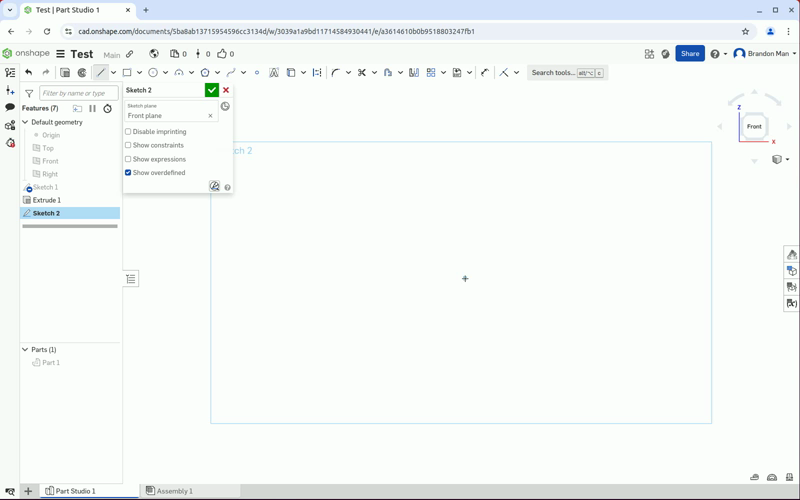
mouse_move(568, 278)
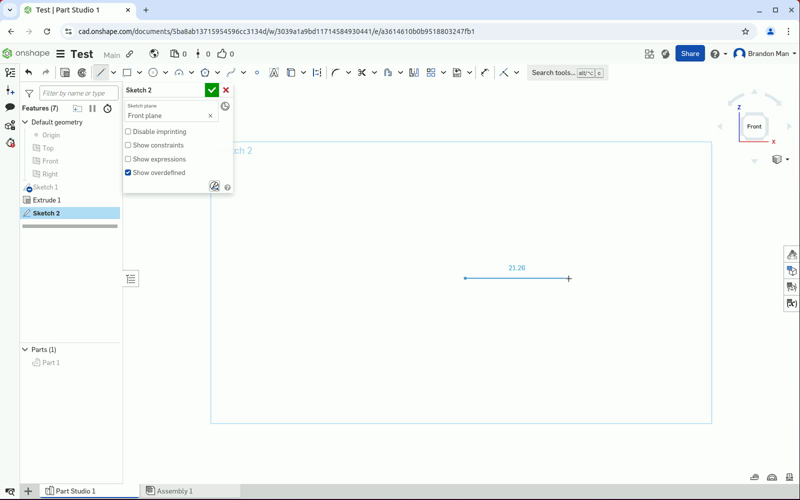
click(568, 278)
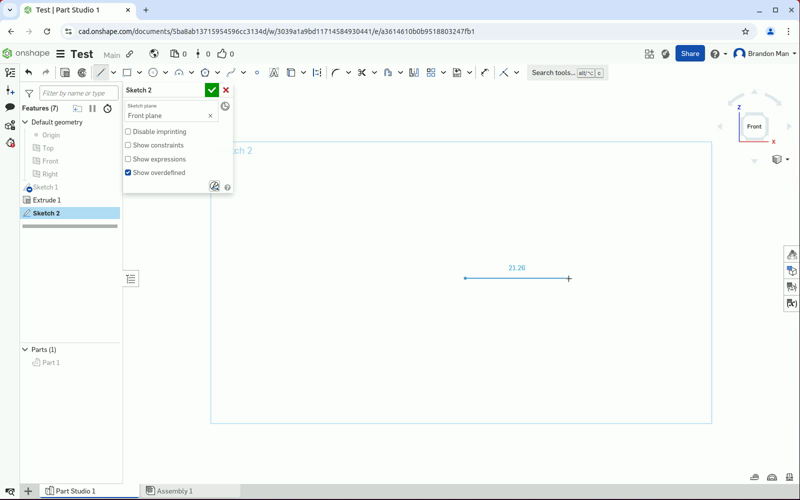
key_up(shift)
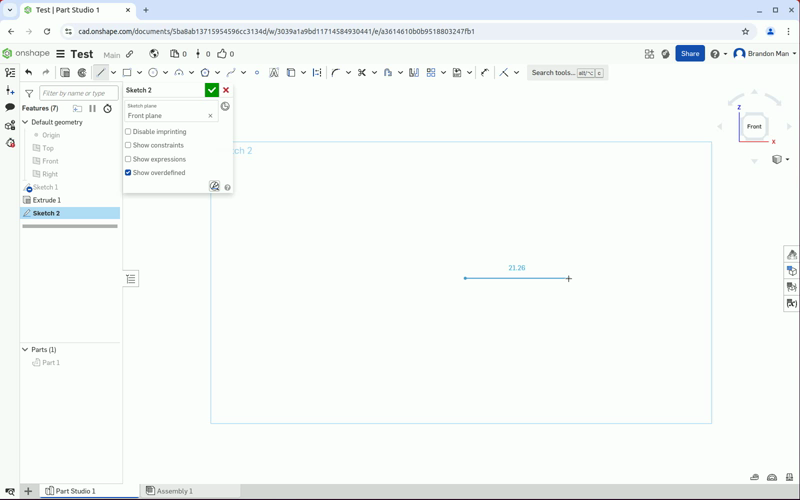
key_down(shift)
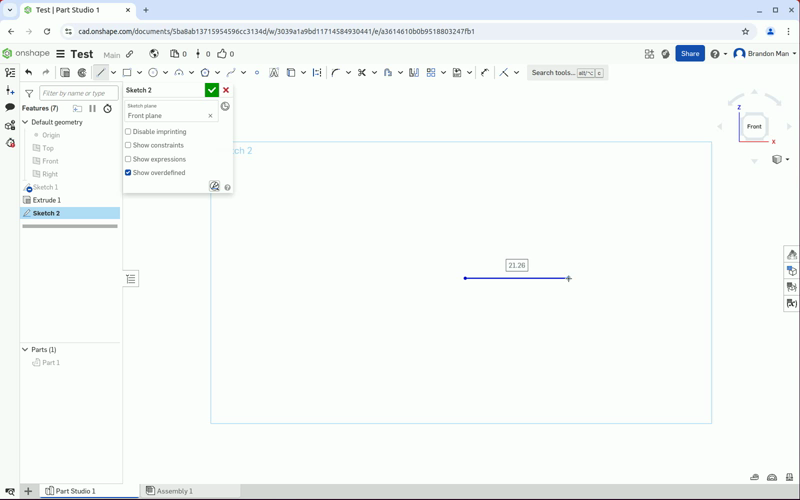
mouse_move(568, 186)
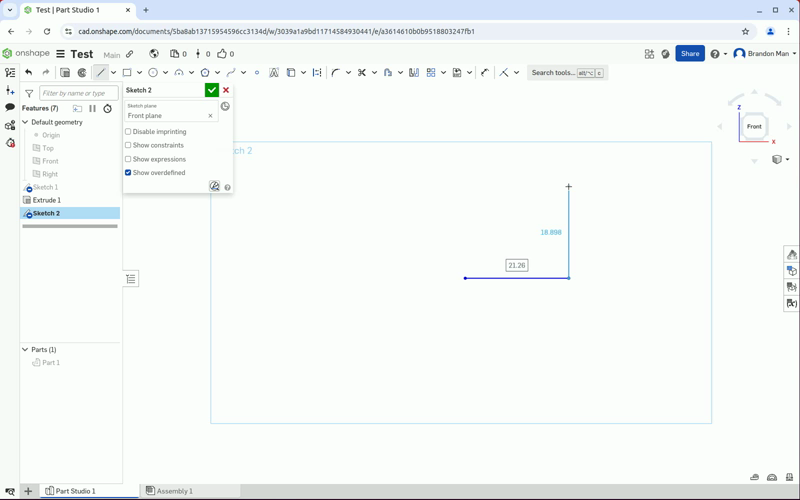
click(568, 186)
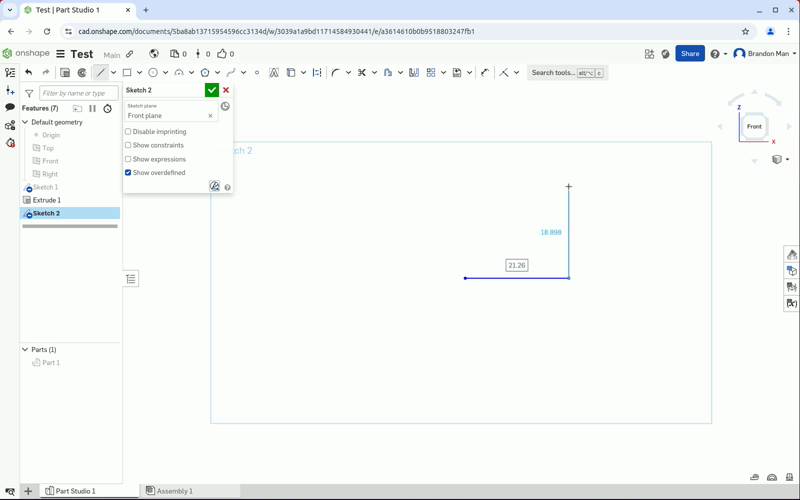
key_up(shift)
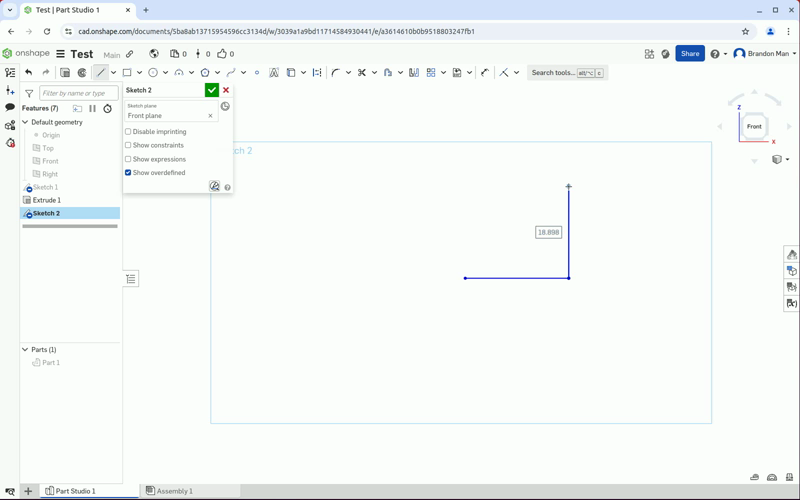
key_down(shift)
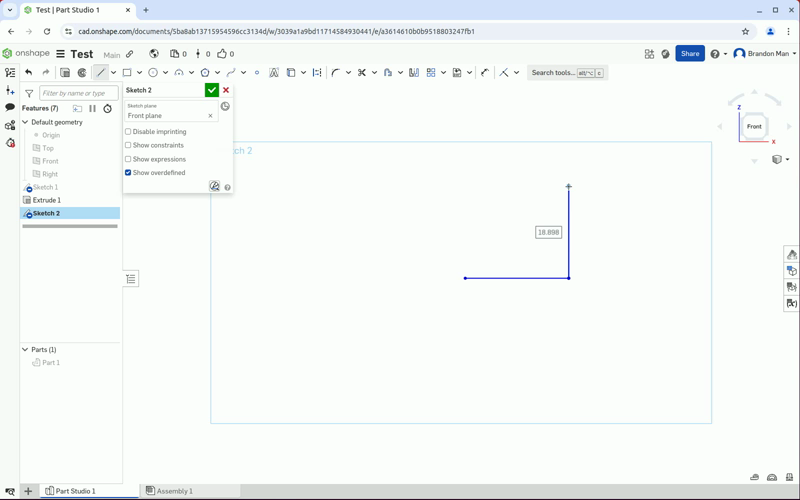
mouse_move(465, 186)
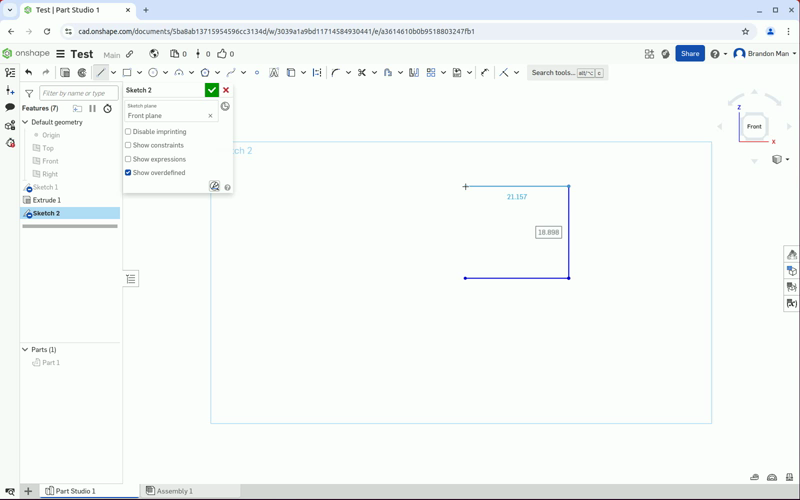
click(465, 186)
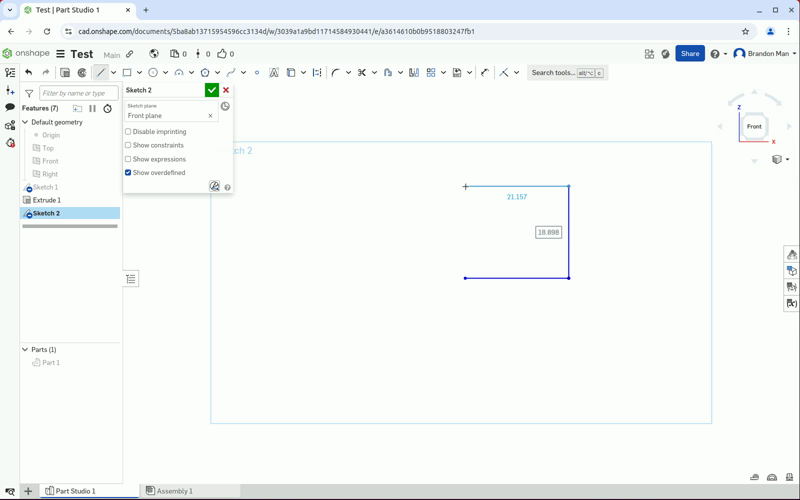
key_up(shift)
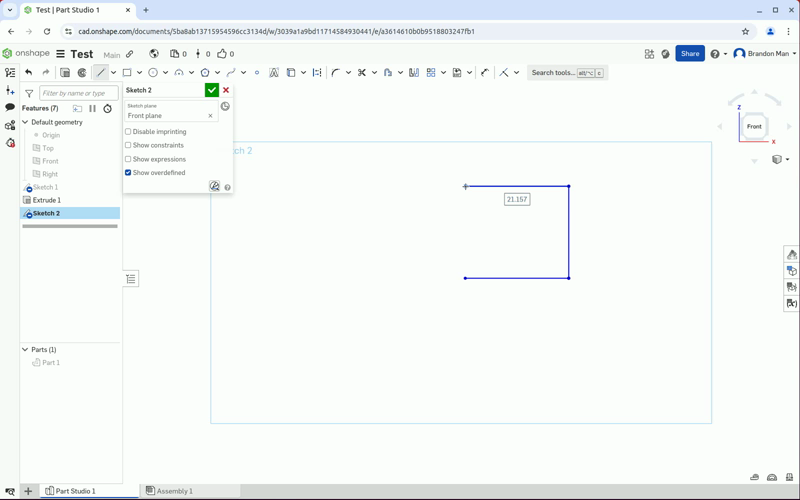
key_down(shift)
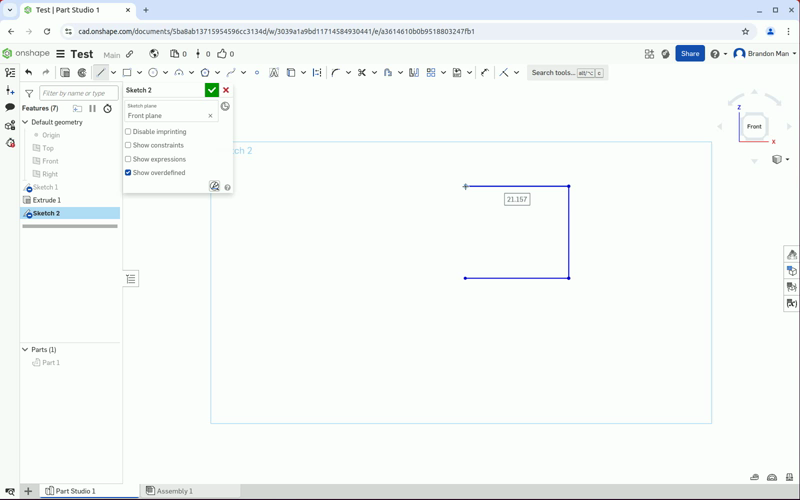
mouse_move(465, 278)
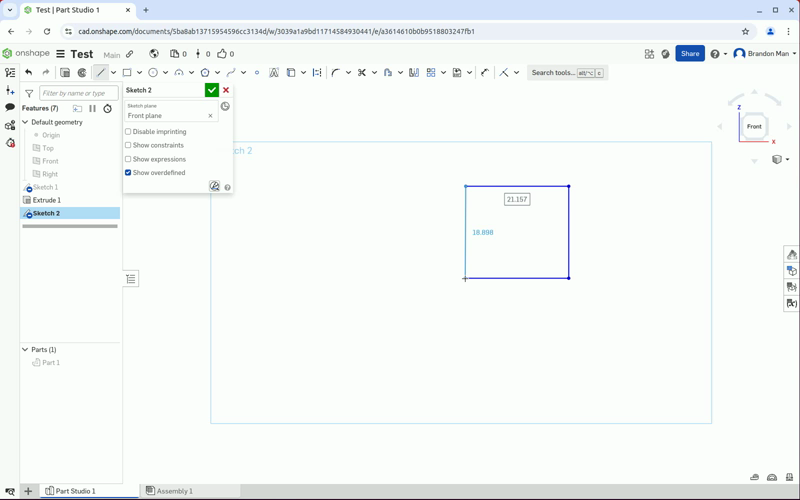
key_up(shift)
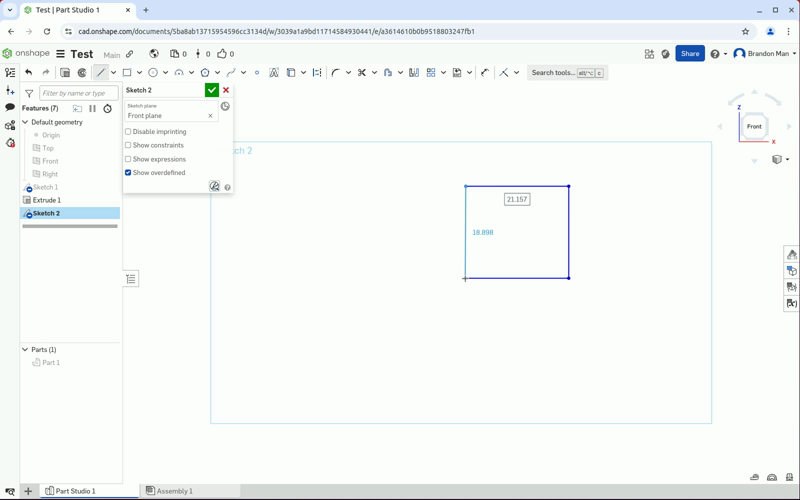
click(465, 278)
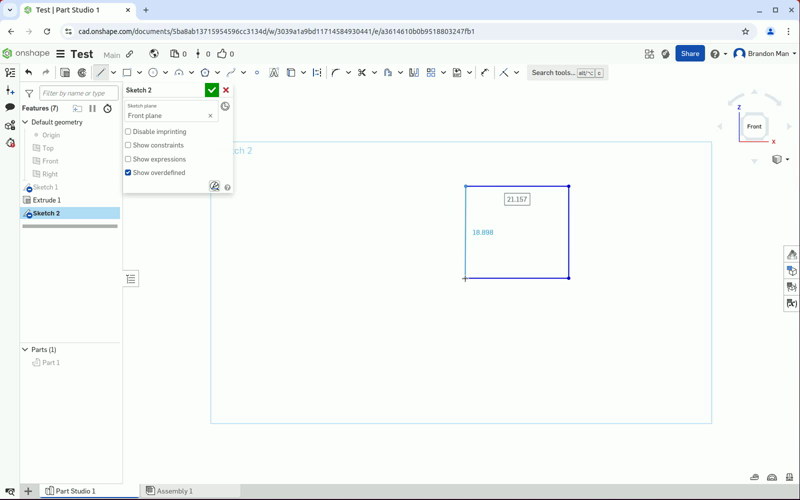
key(esc)
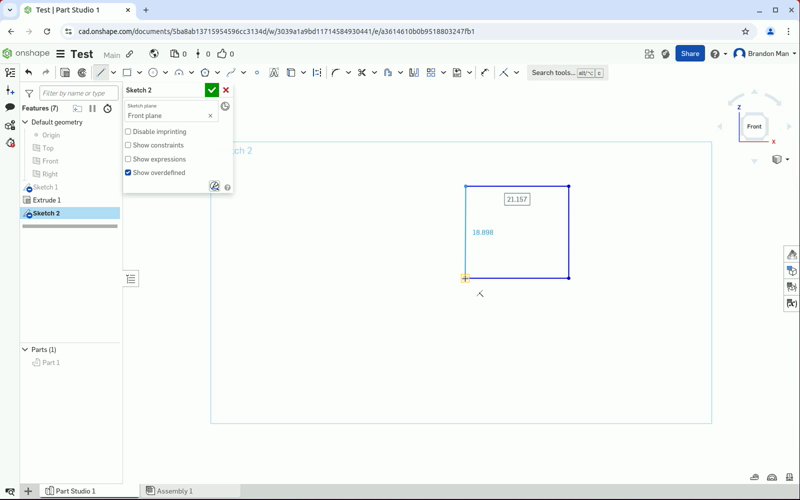
mouse_move(545, 239)
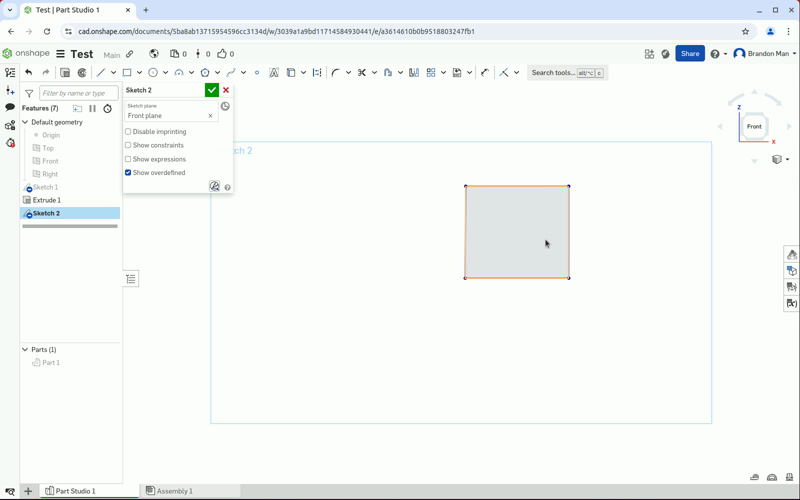
click(545, 239)
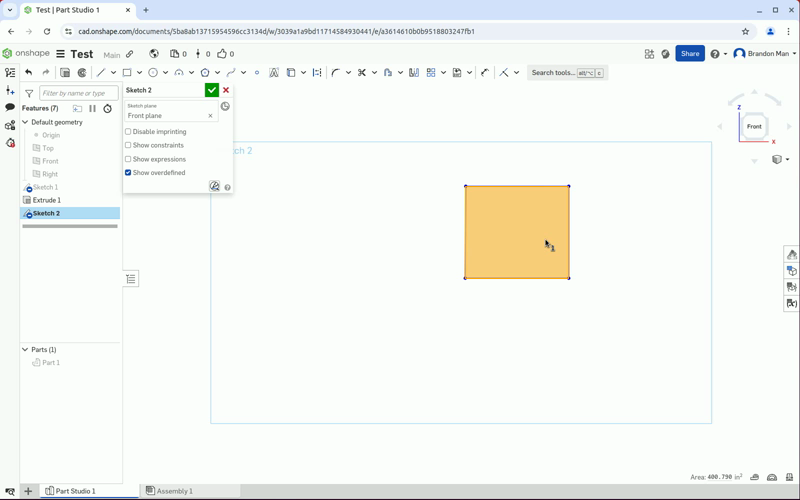
mouse_move(73, 352)
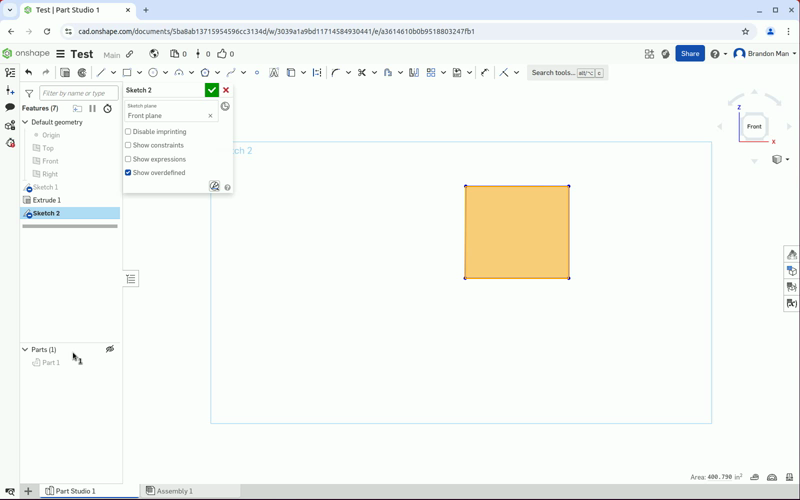
key(shift+y)
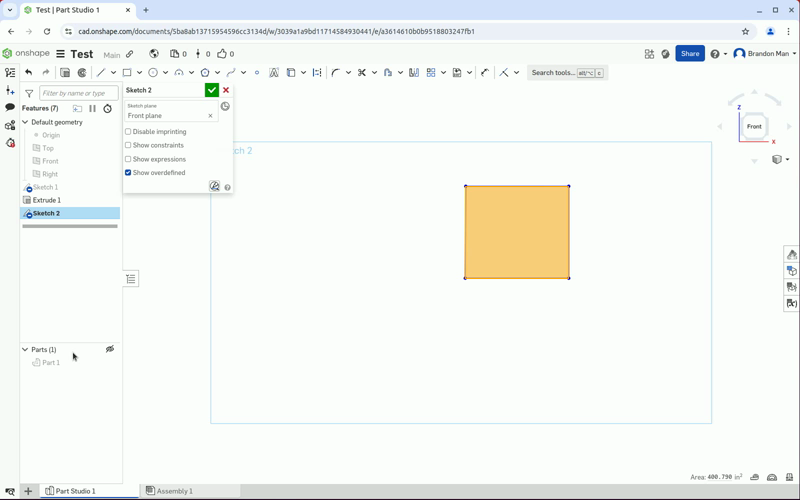
key(shift+e)
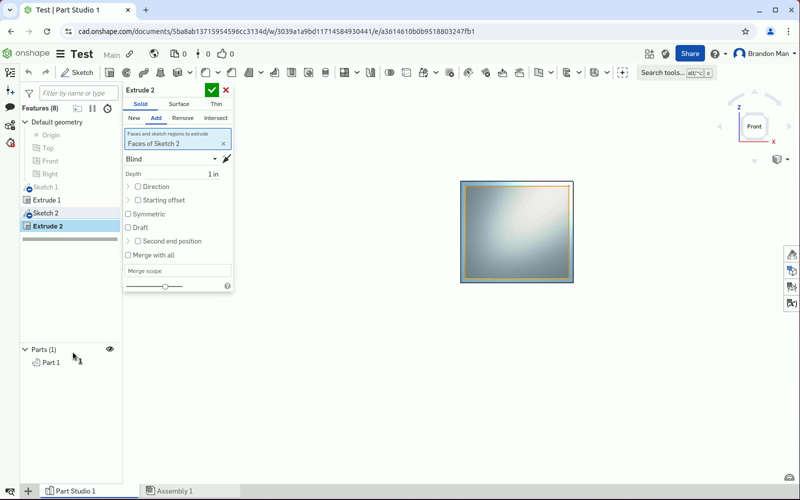
mouse_move(143, 106)
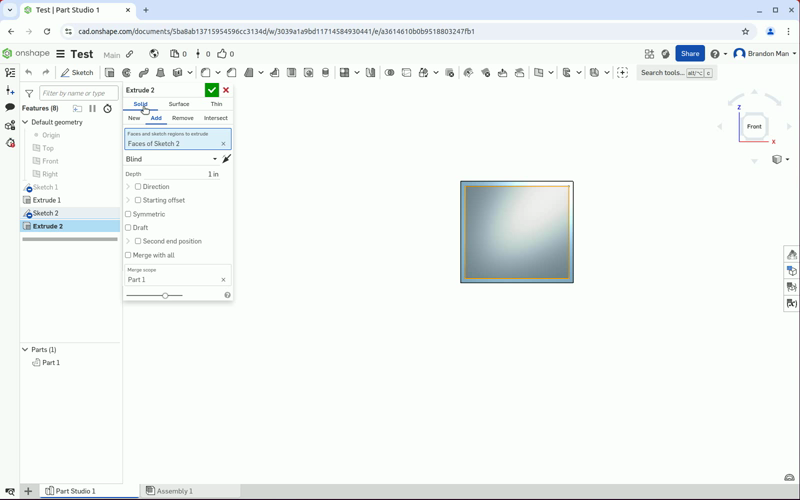
click(143, 106)
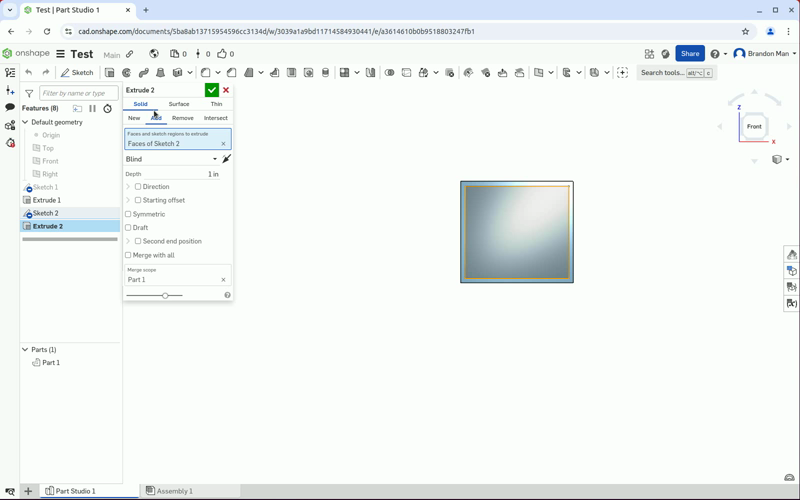
mouse_move(186, 120)
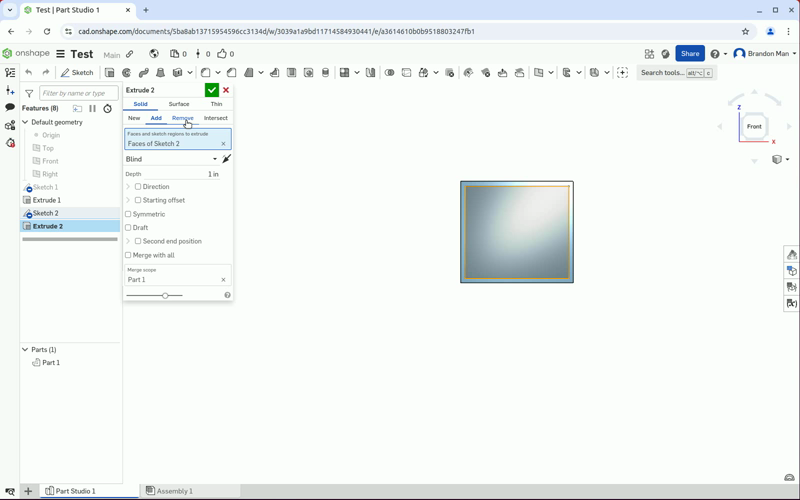
click(186, 120)
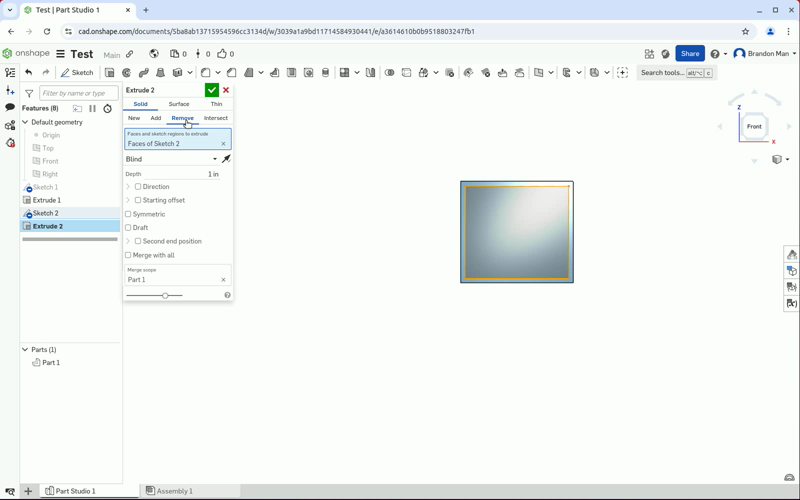
key(tab, 4)
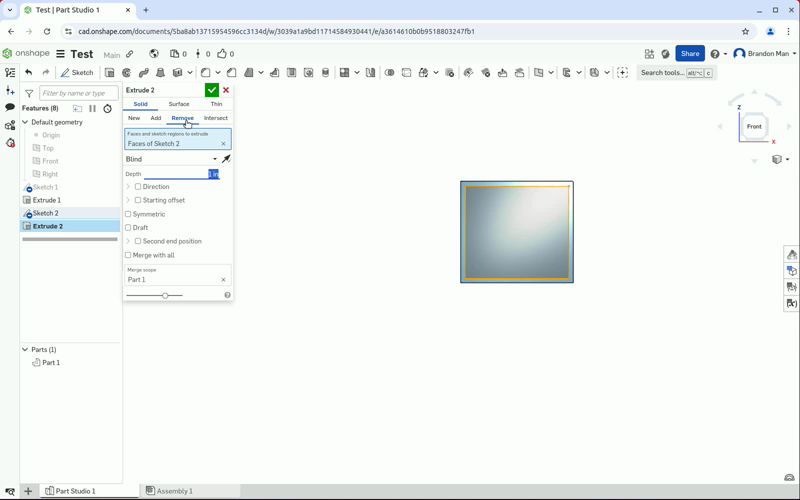
text(-0.962)
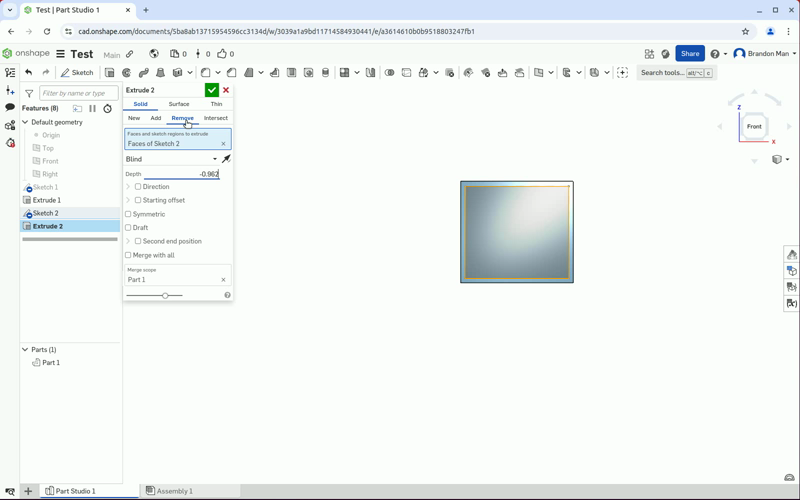
key(tab, 3)
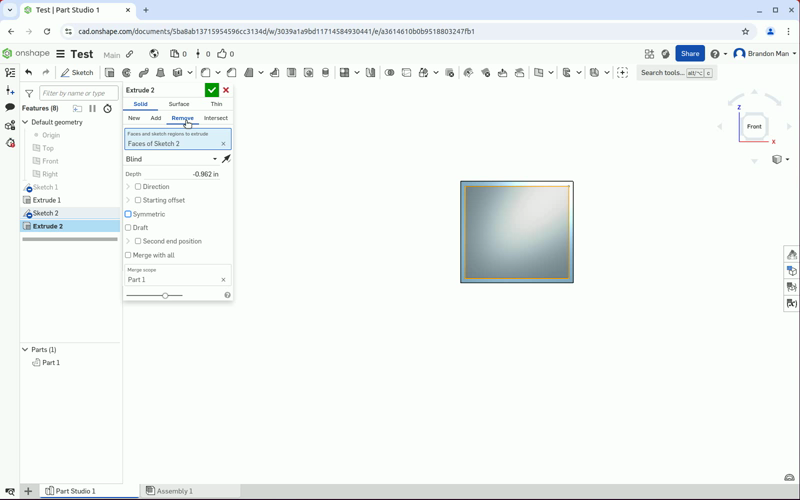
key(space)
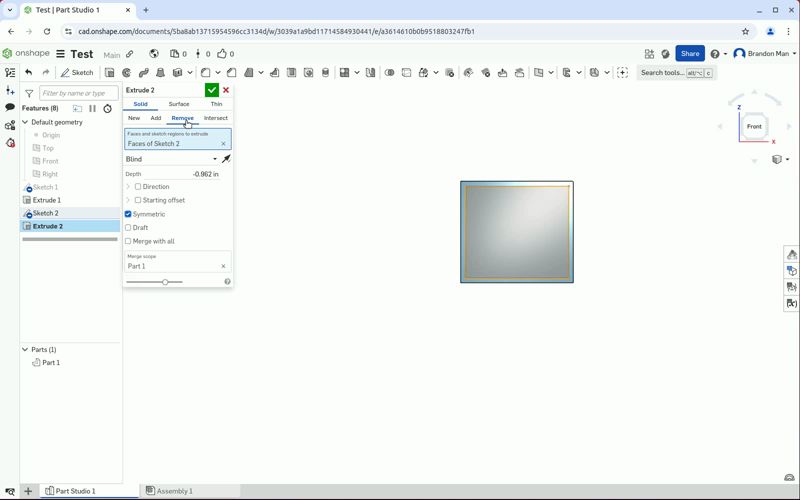
key(tab, 2)
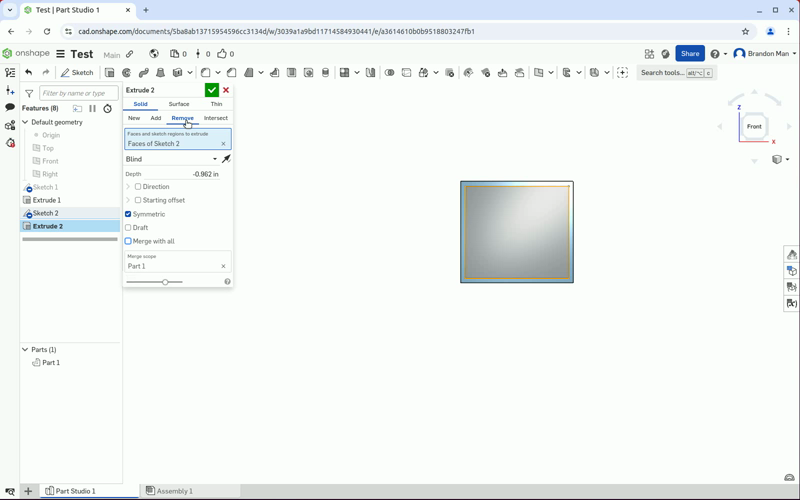
key(space)
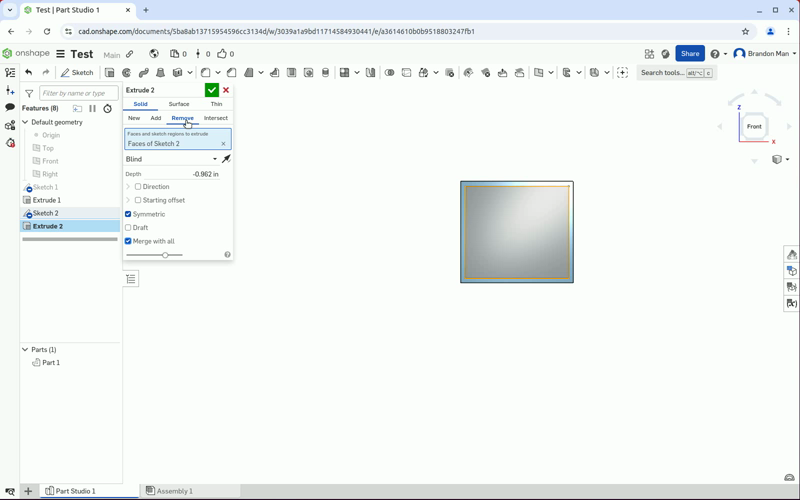
key(enter)
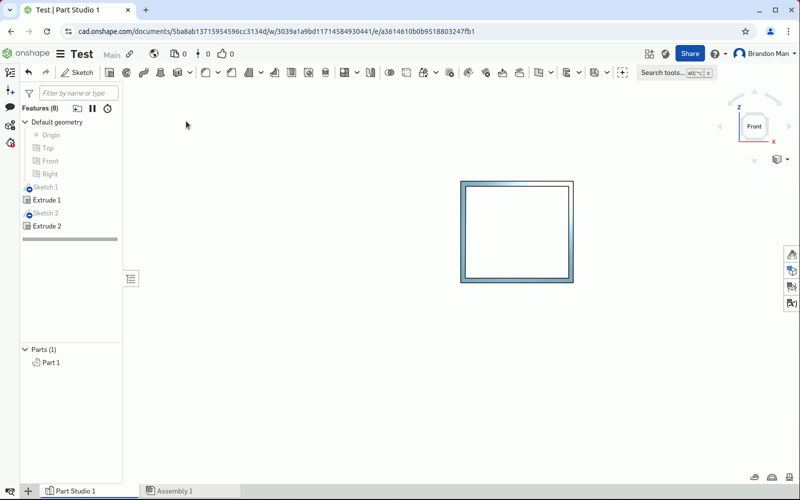
key(shift+h)
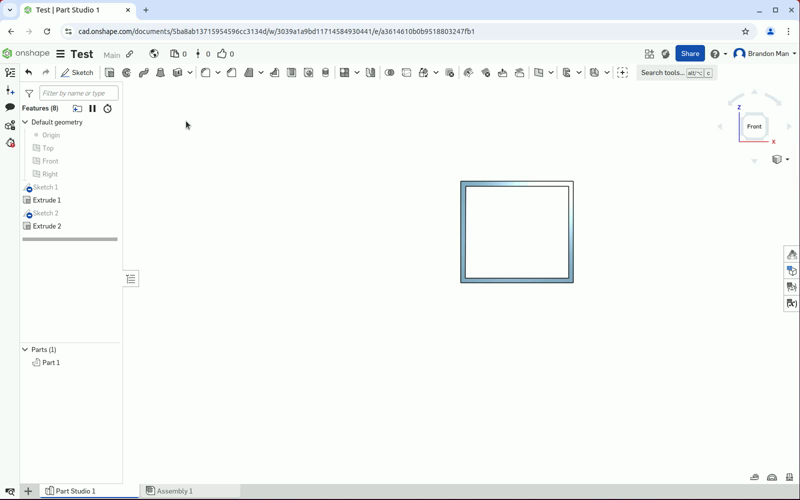
key(shift+h)
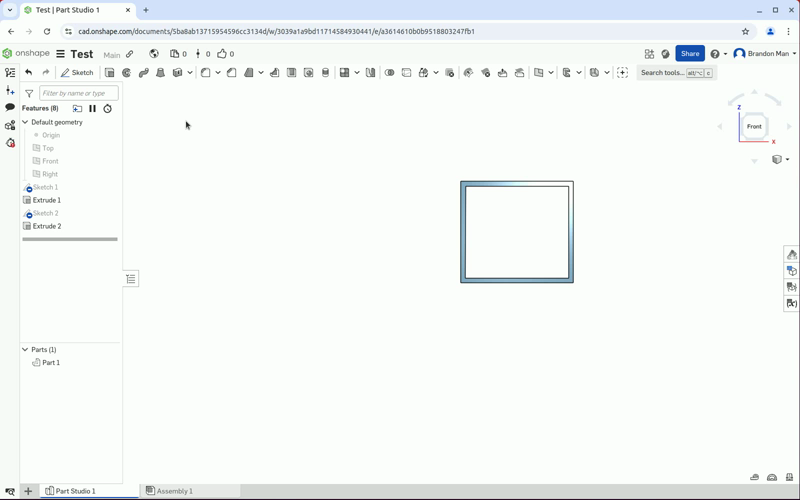
mouse_move(73, 189)
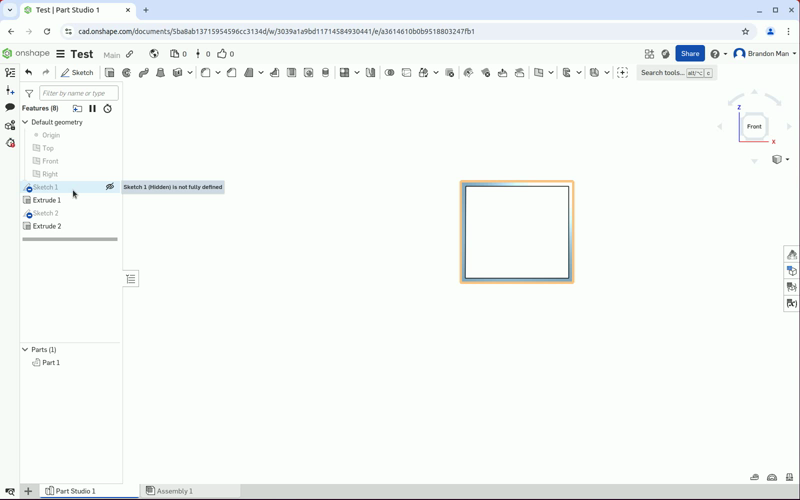
click(73, 189)
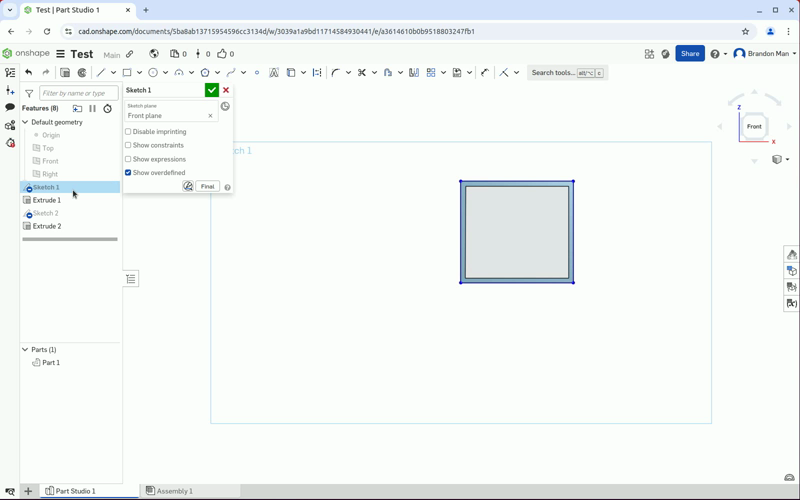
mouse_move(229, 92)
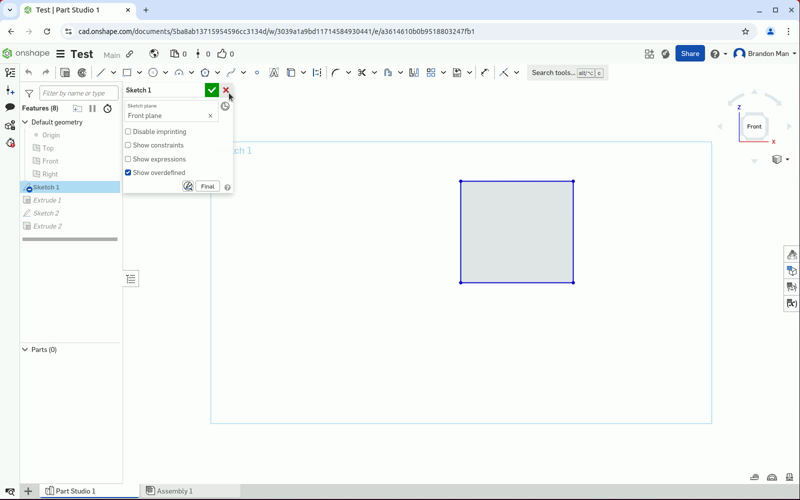
click(229, 92)
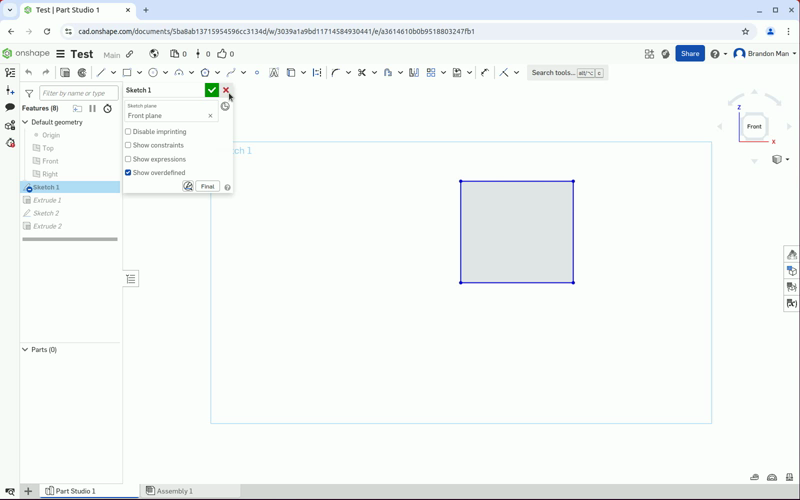
key(shift+s)
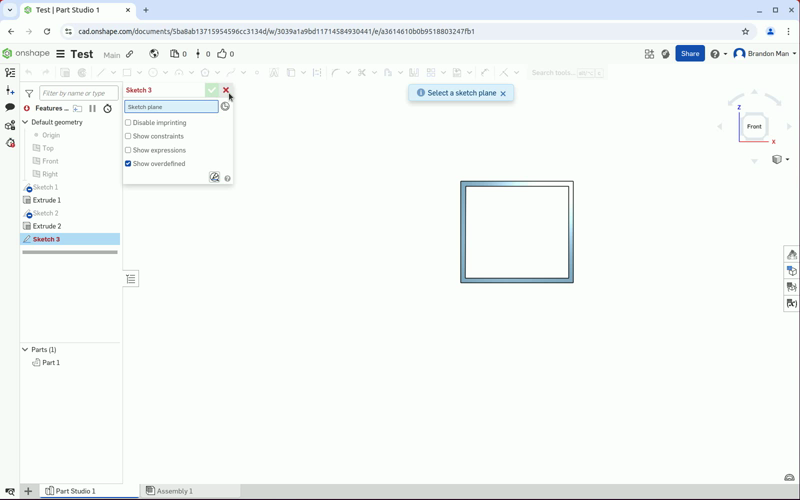
mouse_move(73, 163)
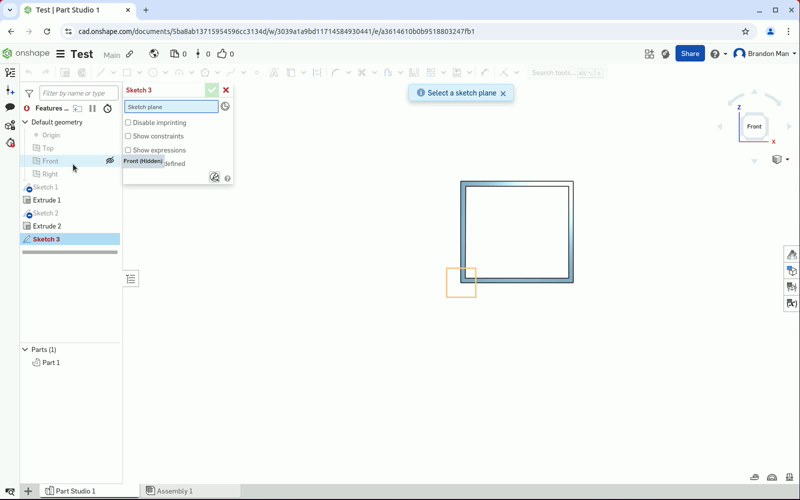
click(73, 163)
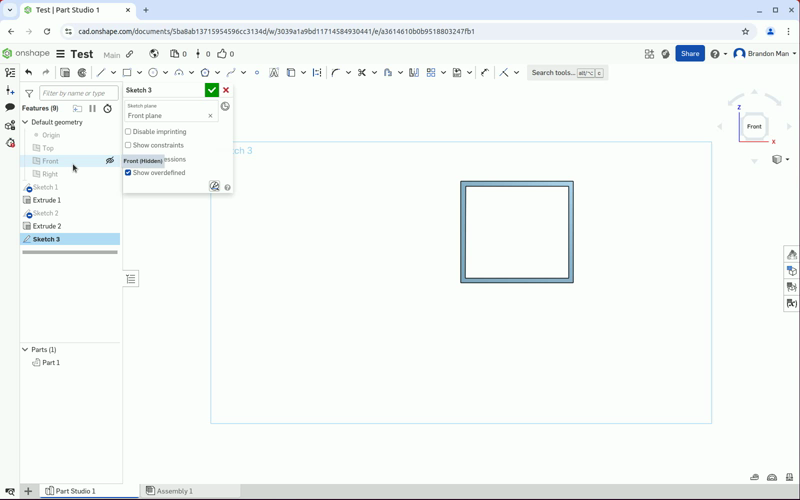
mouse_move(73, 352)
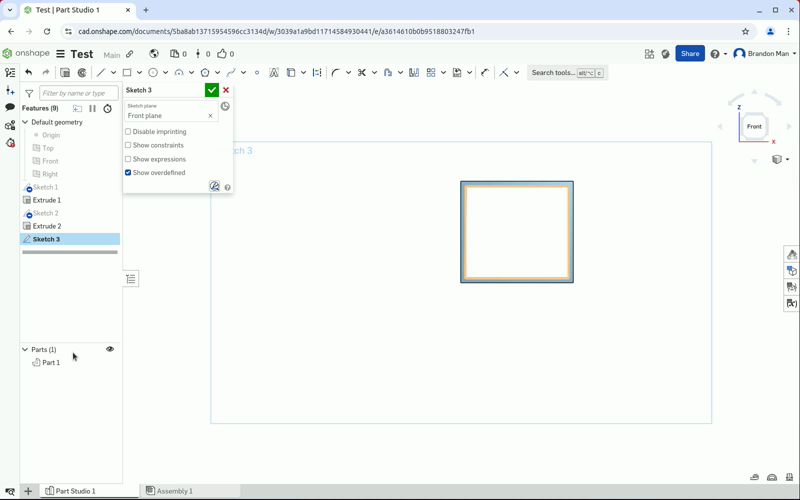
key(y)
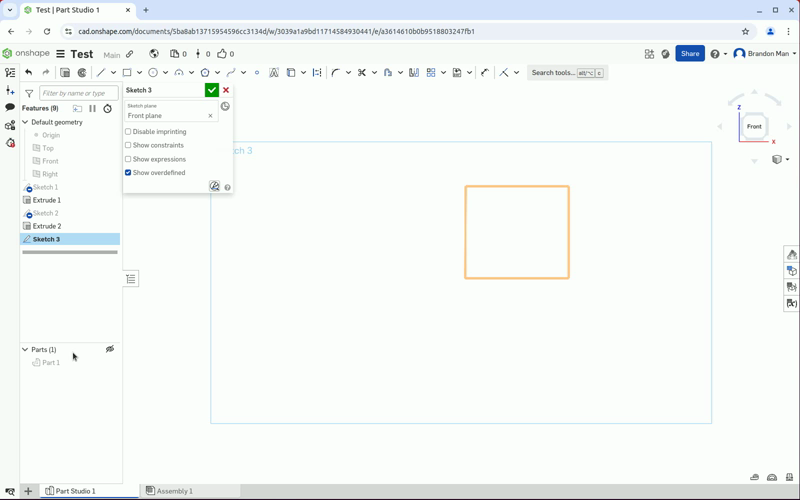
key(l)
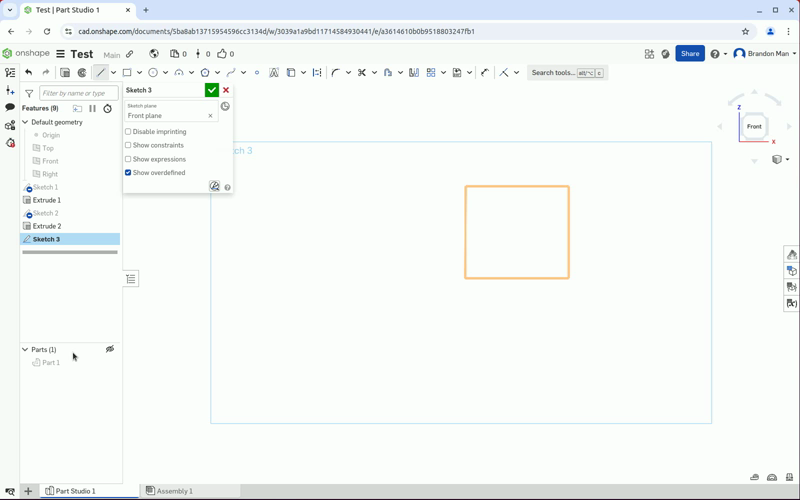
key_down(shift)
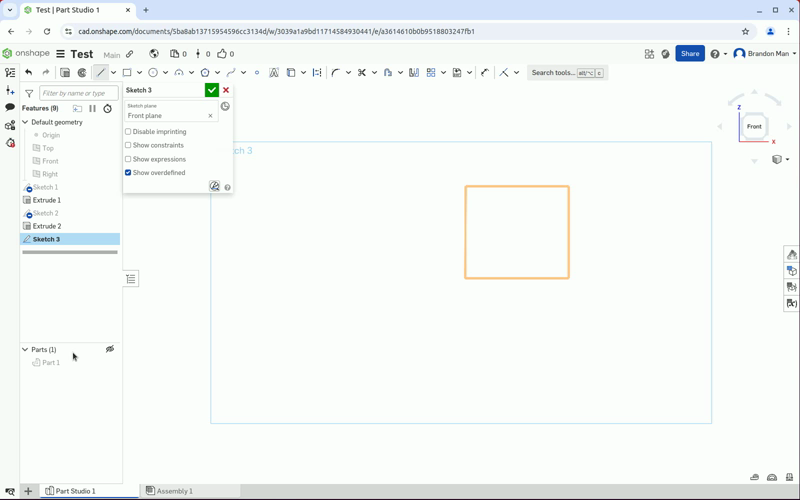
mouse_move(463, 280)
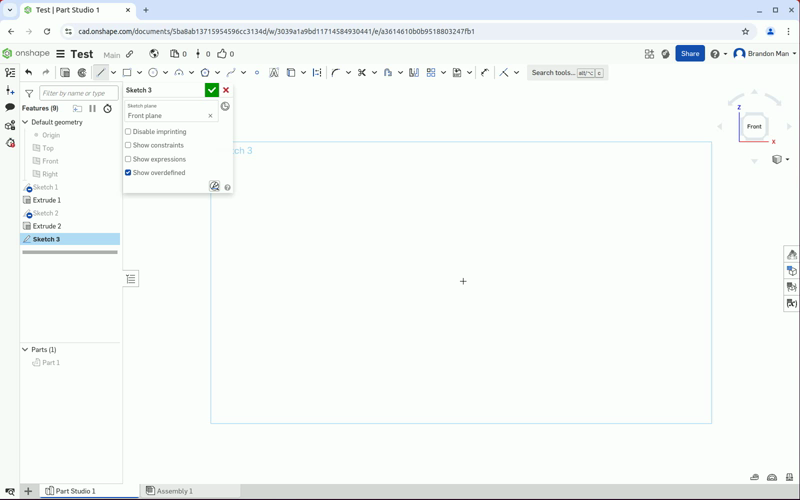
click(463, 280)
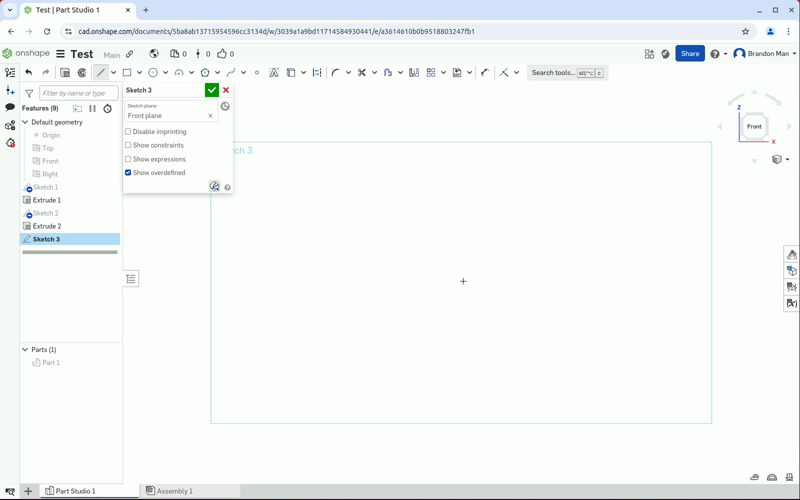
key_up(shift)
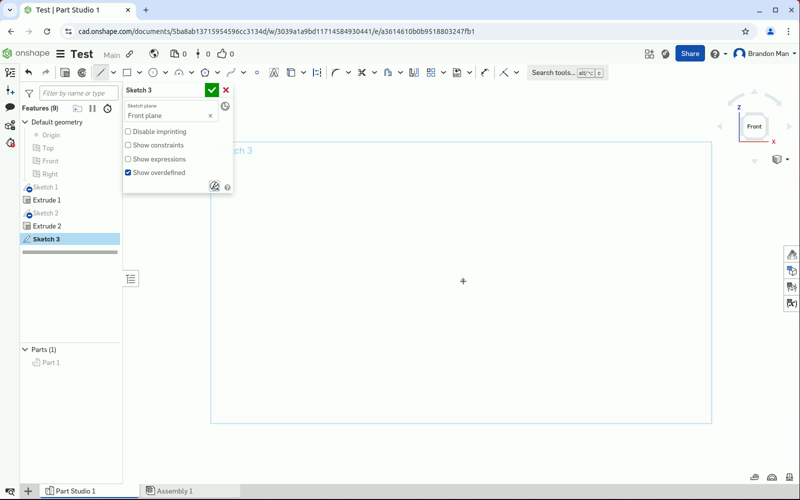
key_down(shift)
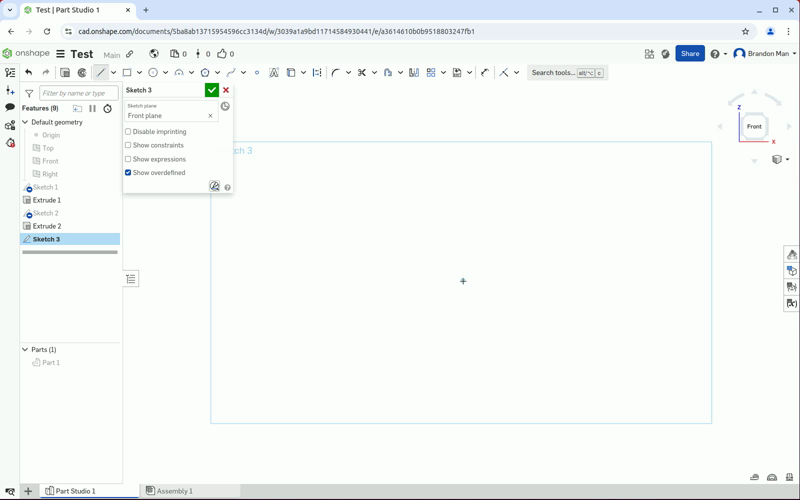
mouse_move(570, 280)
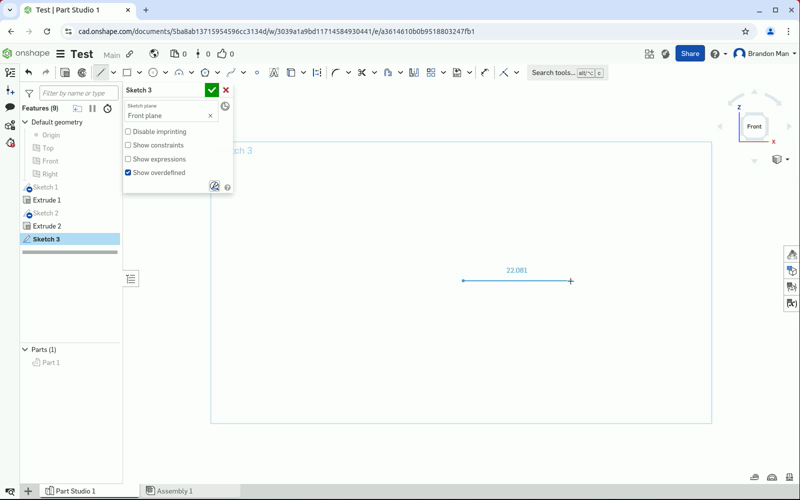
click(570, 280)
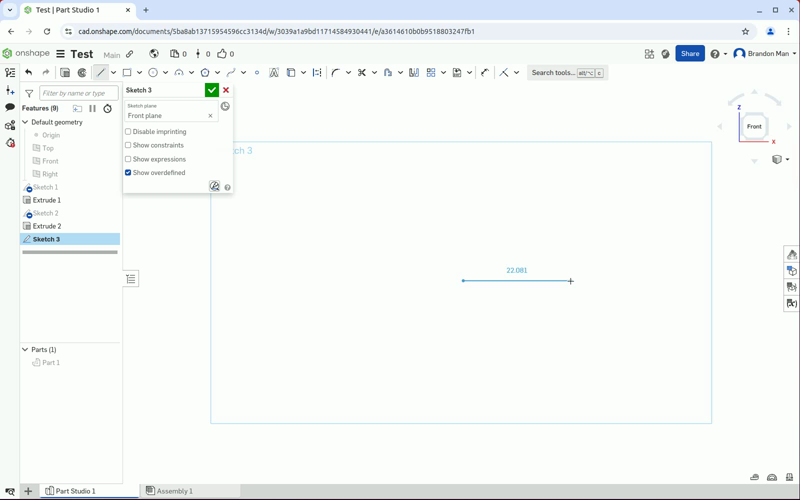
key_up(shift)
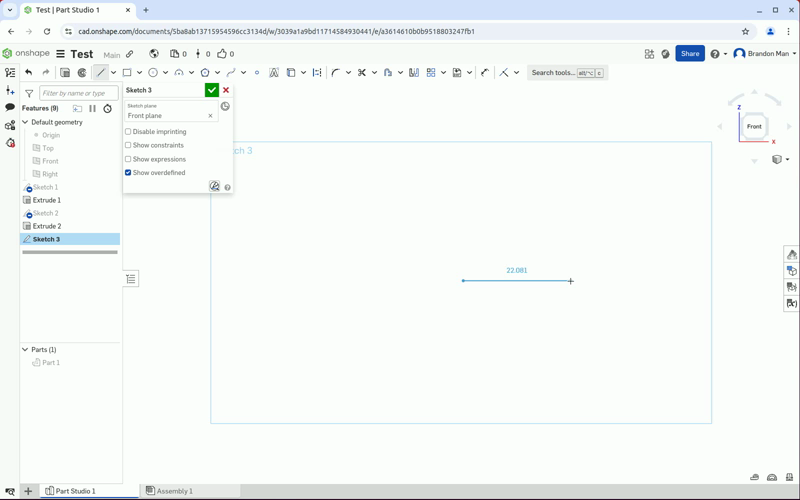
key_down(shift)
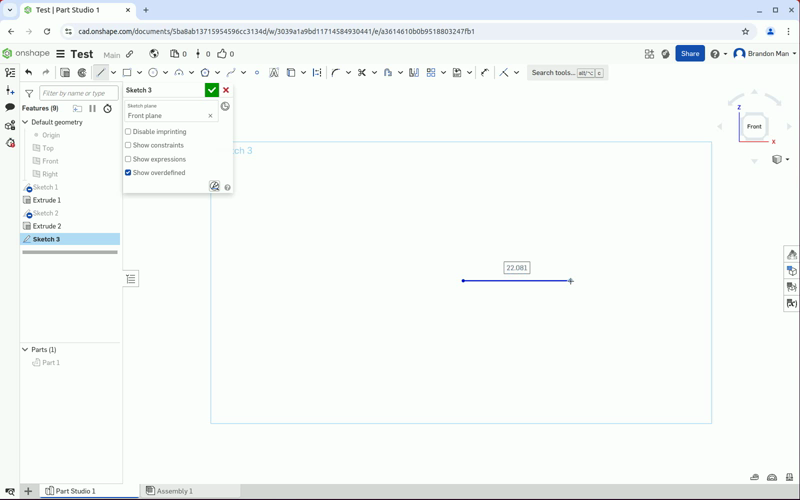
mouse_move(570, 180)
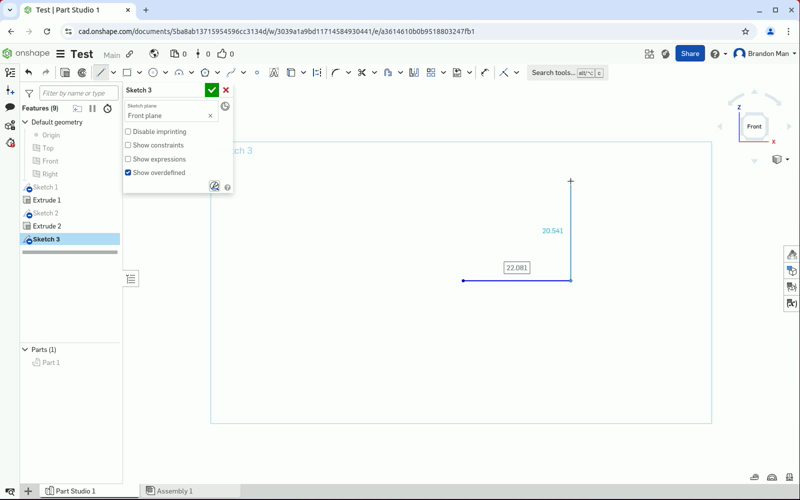
click(570, 180)
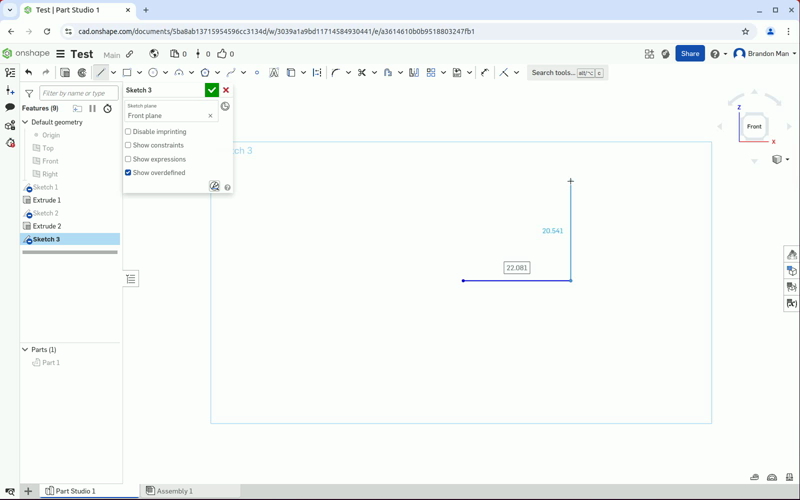
key_up(shift)
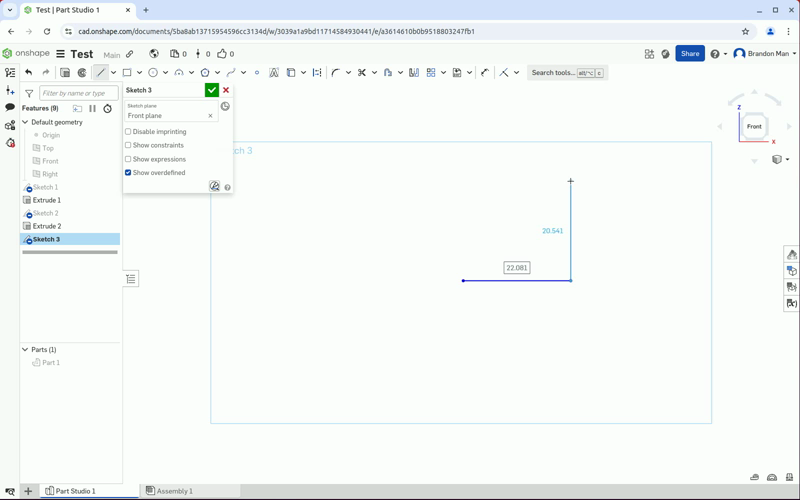
key_down(shift)
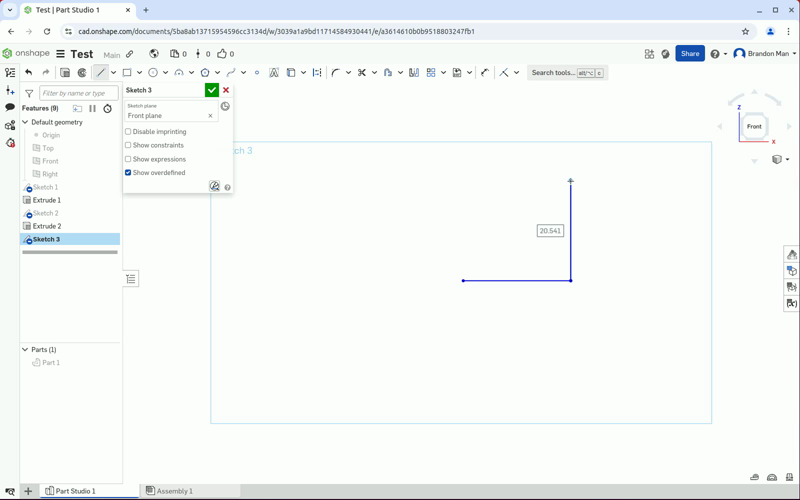
mouse_move(463, 180)
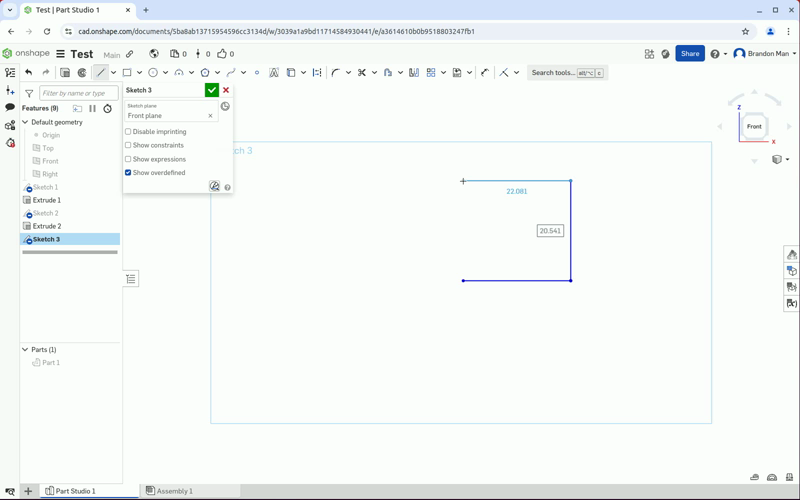
click(463, 180)
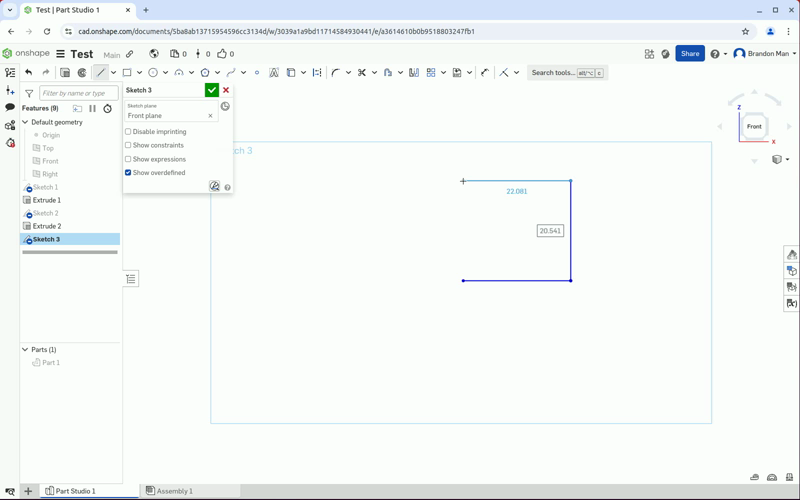
key_up(shift)
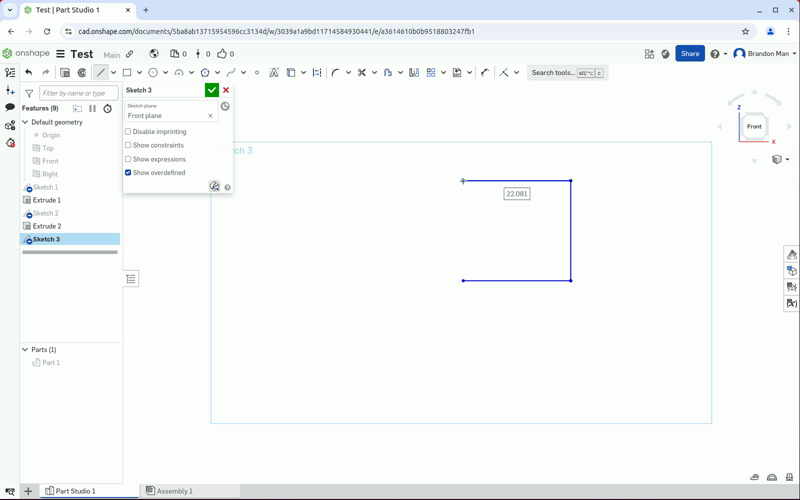
key_down(shift)
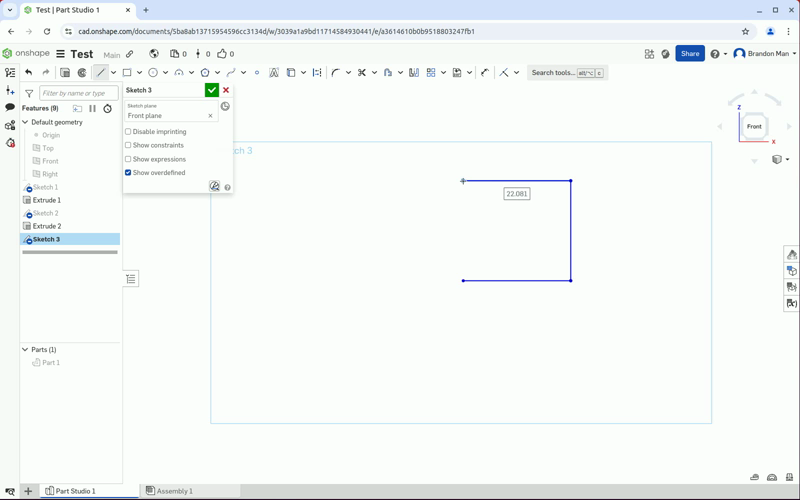
mouse_move(463, 280)
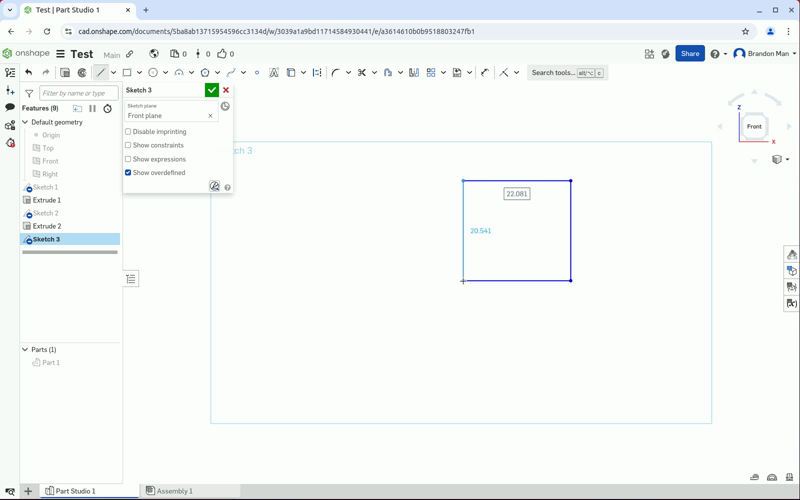
key_up(shift)
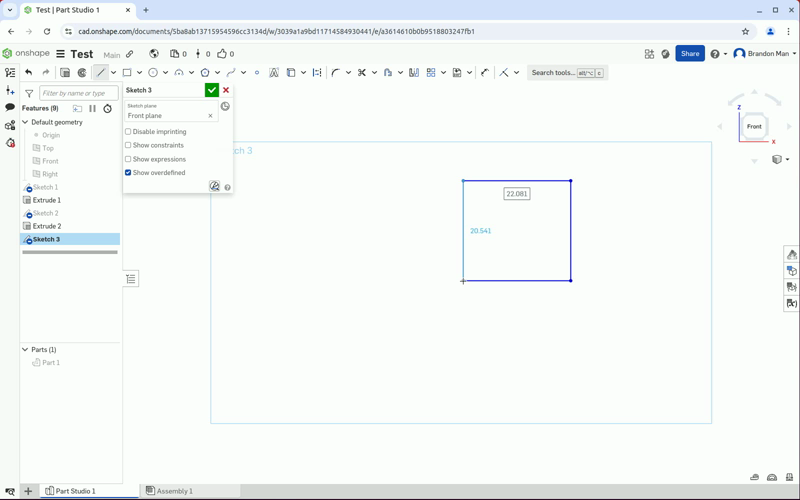
click(463, 280)
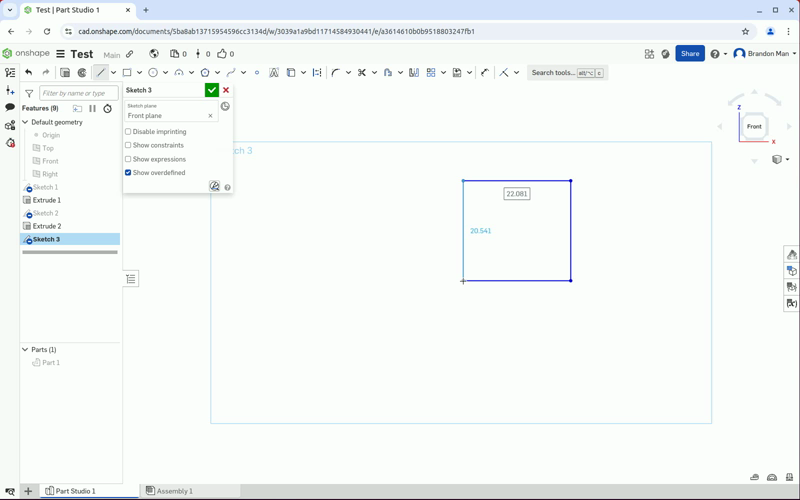
key(esc)
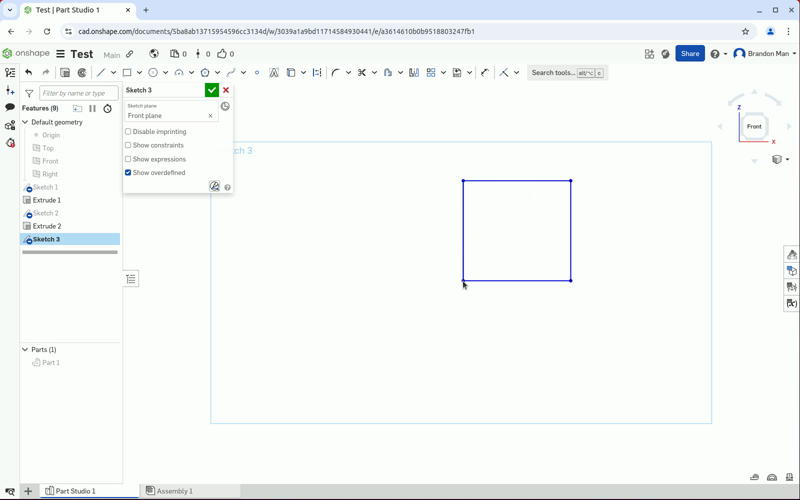
mouse_move(553, 202)
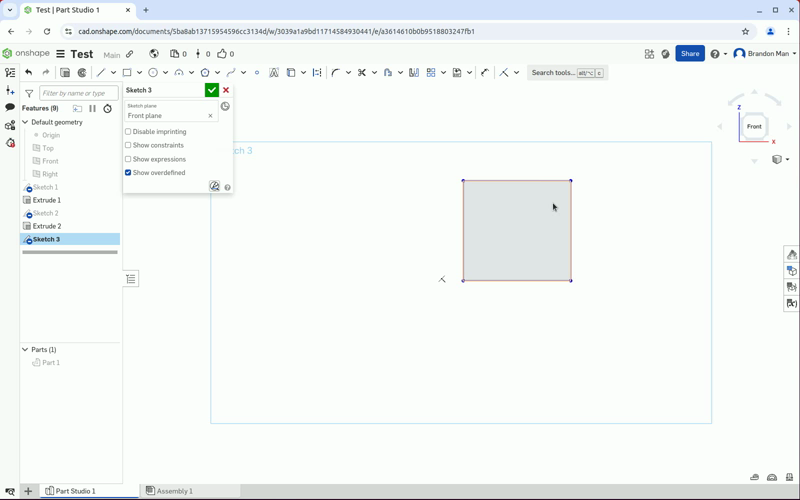
click(553, 202)
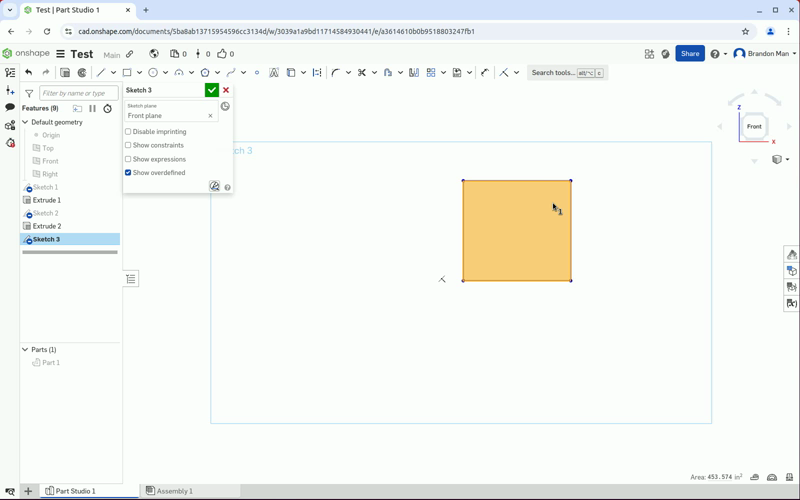
mouse_move(73, 352)
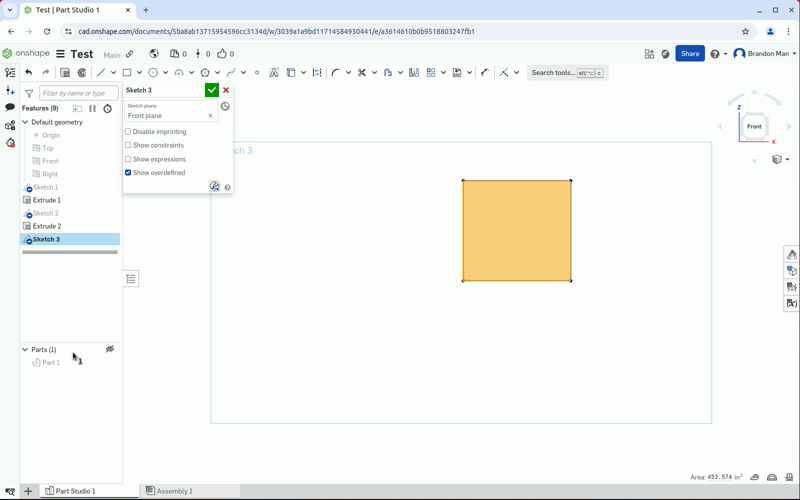
key(shift+y)
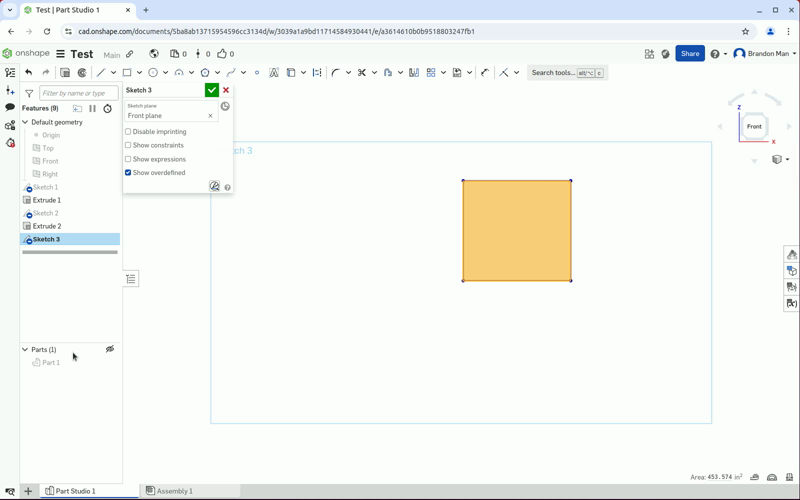
key(shift+e)
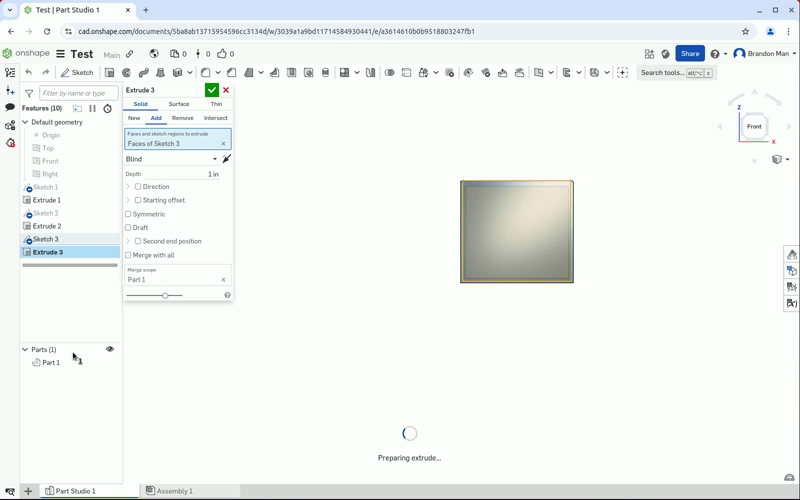
mouse_move(143, 106)
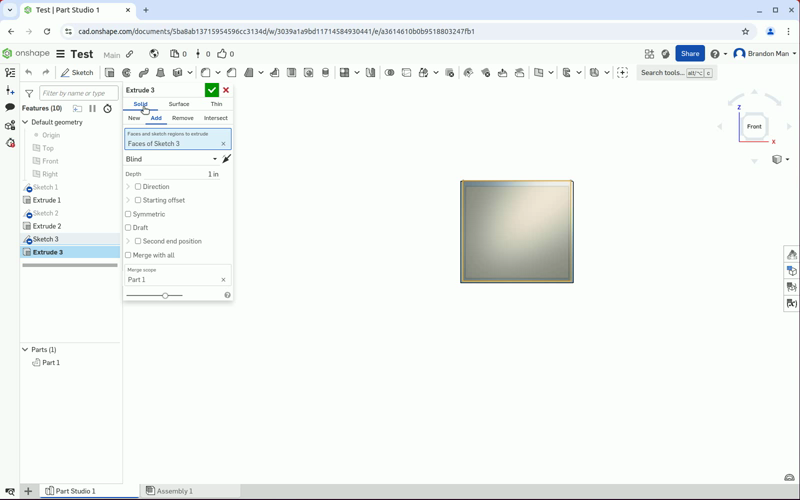
click(143, 106)
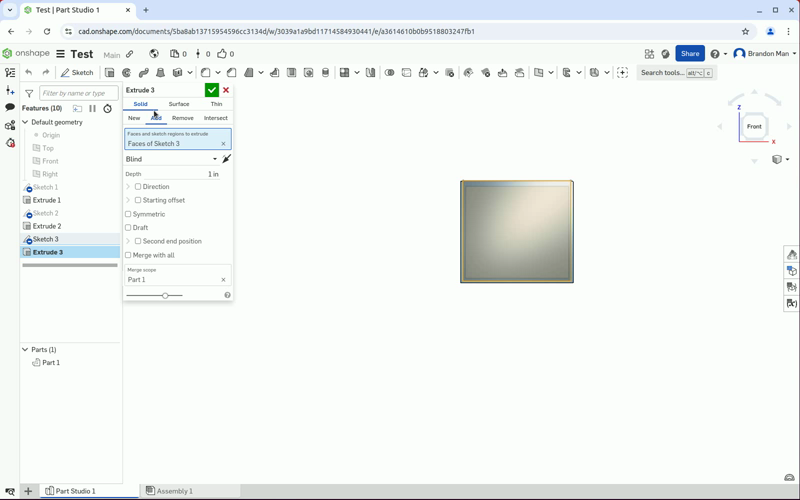
mouse_move(186, 120)
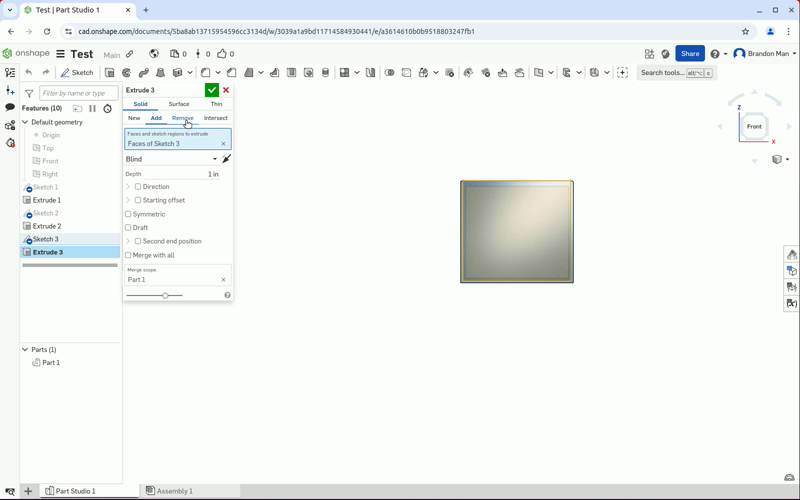
click(186, 120)
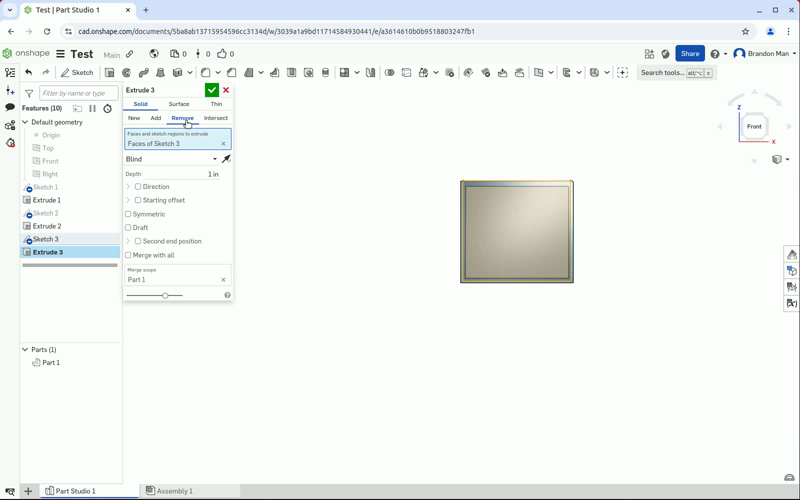
key(tab, 4)
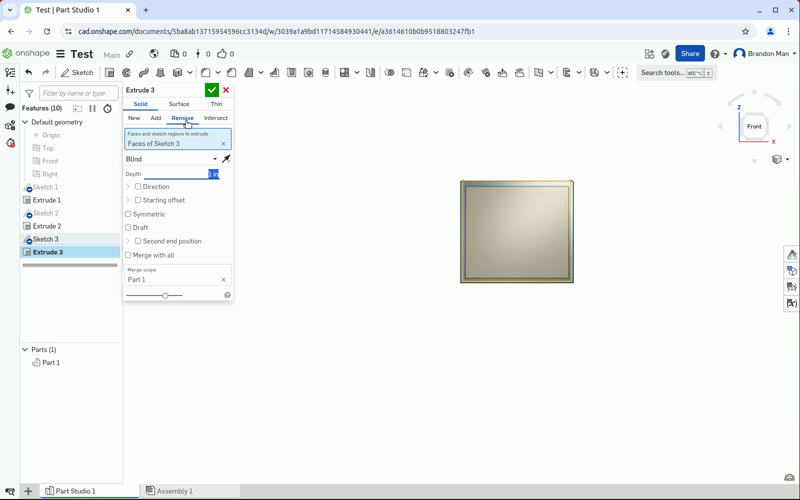
text(-0.482)
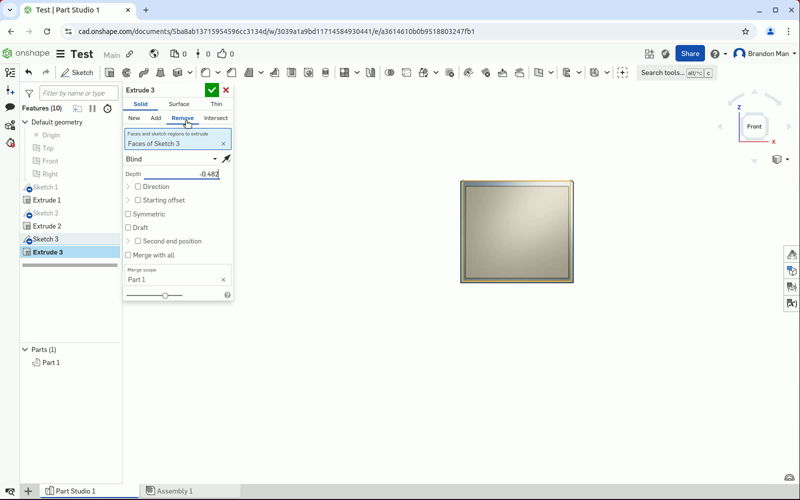
key(tab, 3)
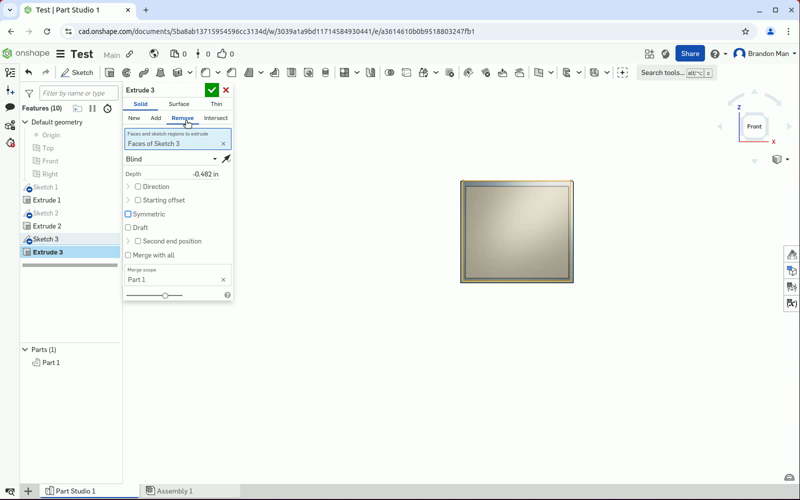
key(space)
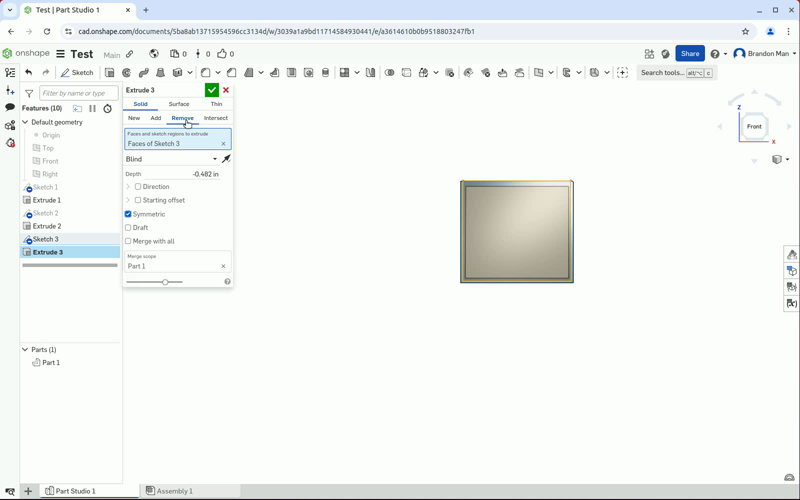
key(tab, 2)
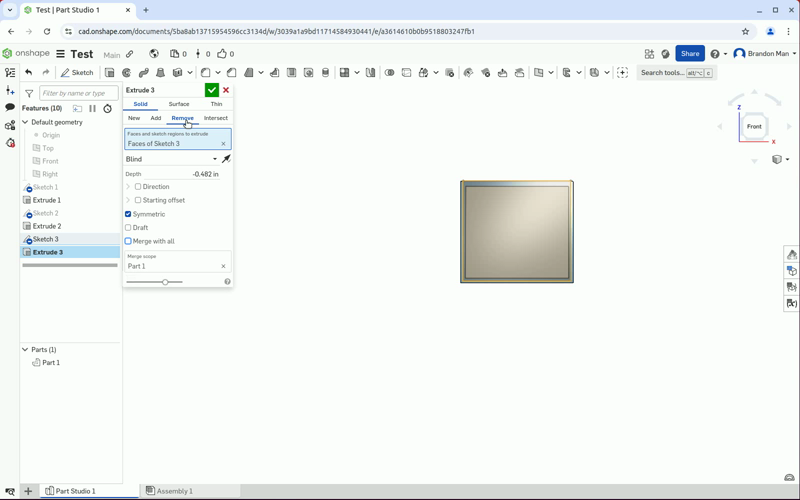
key(space)
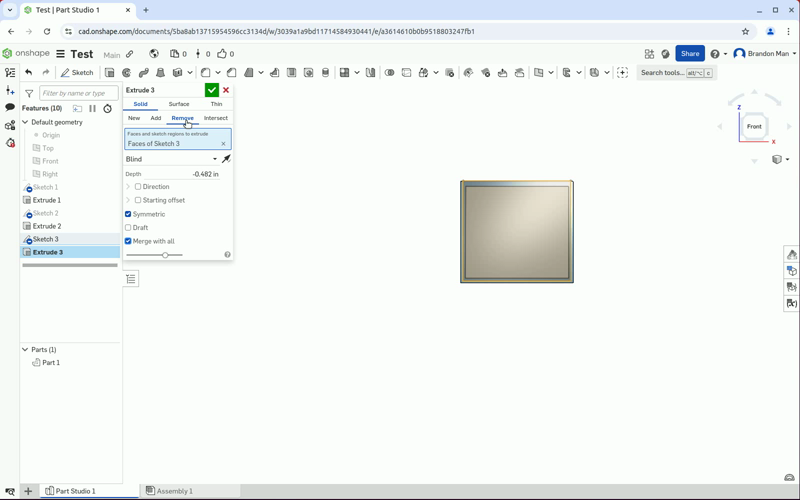
key(enter)
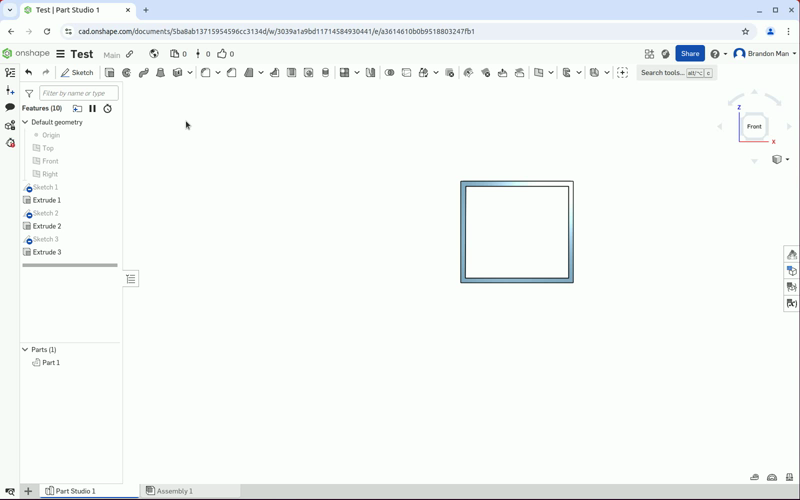
key(shift+h)
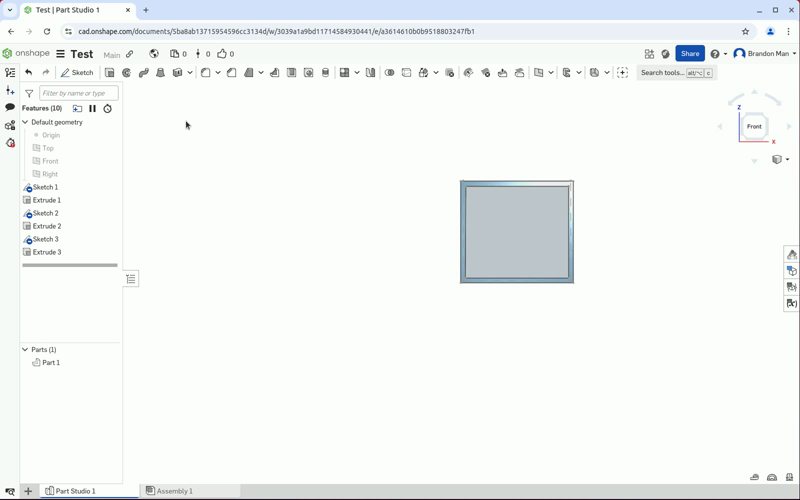
key(shift+h)
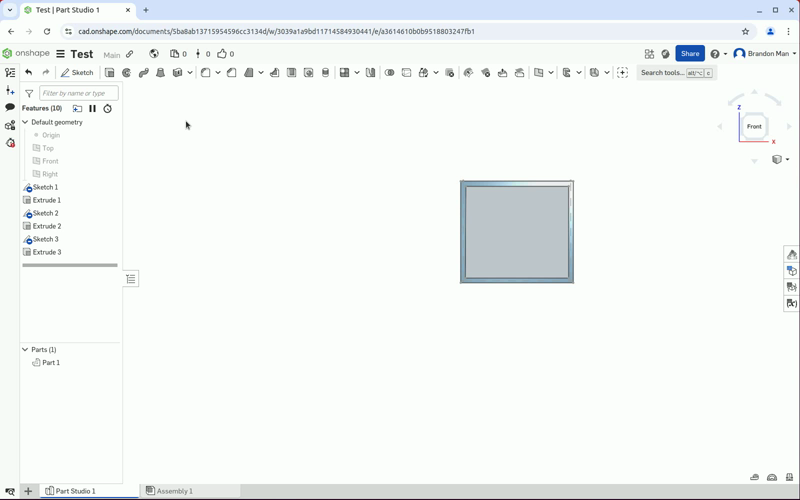
key(shift+7)
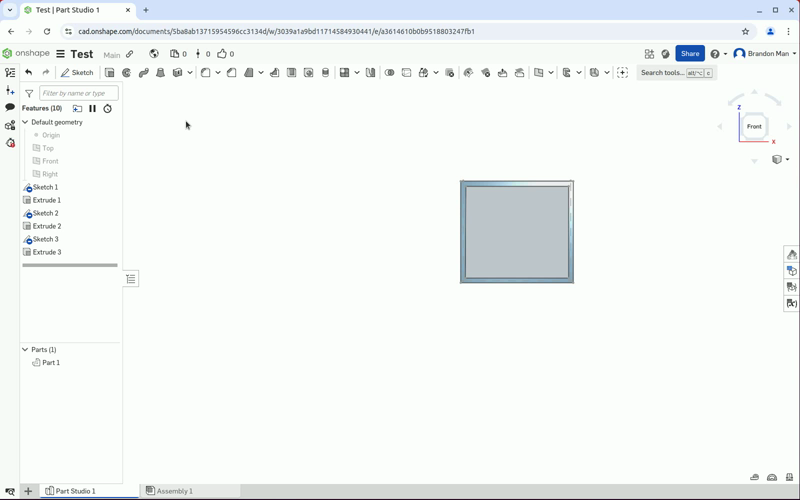
key(left, 2)
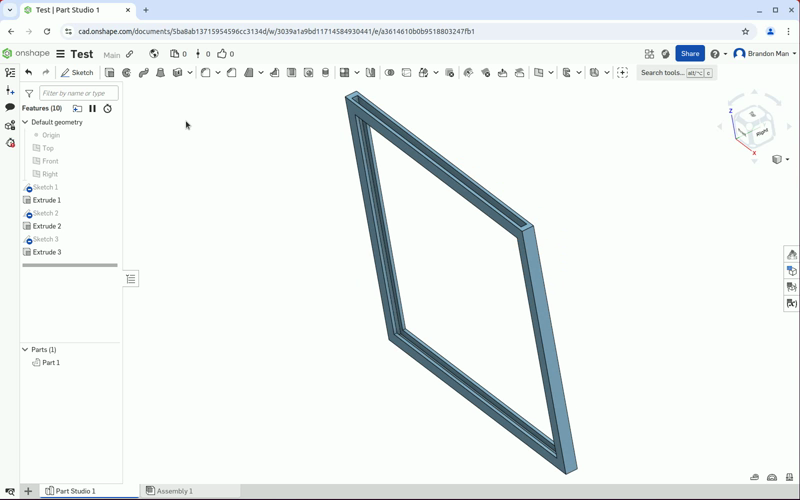
key(down, 2)
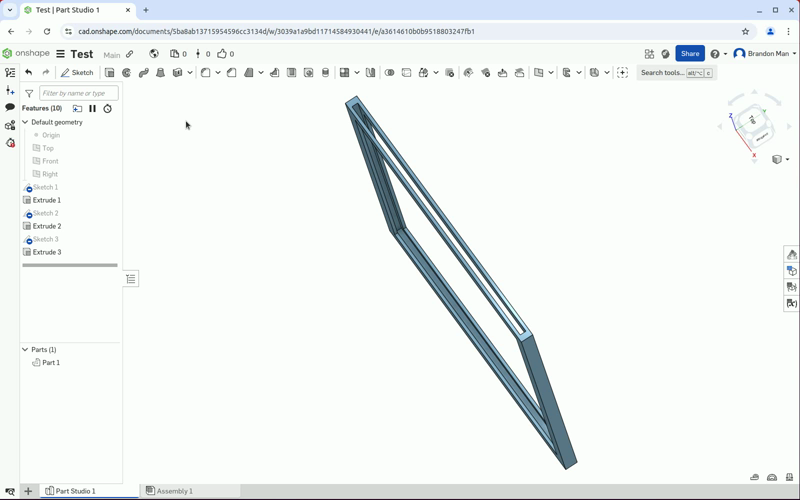
key(up, 2)
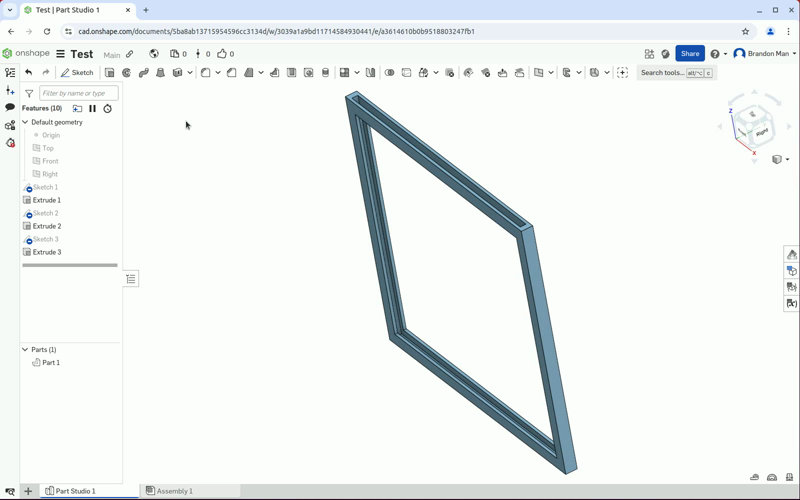
key(right, 2)
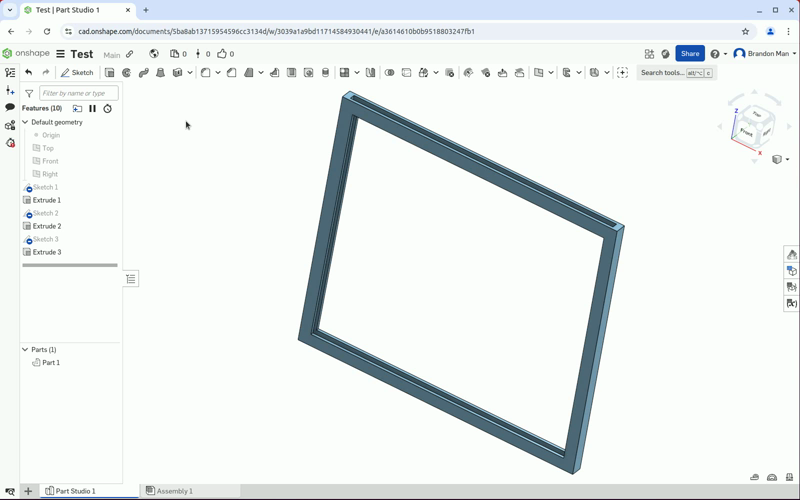
mouse_move(73, 189)
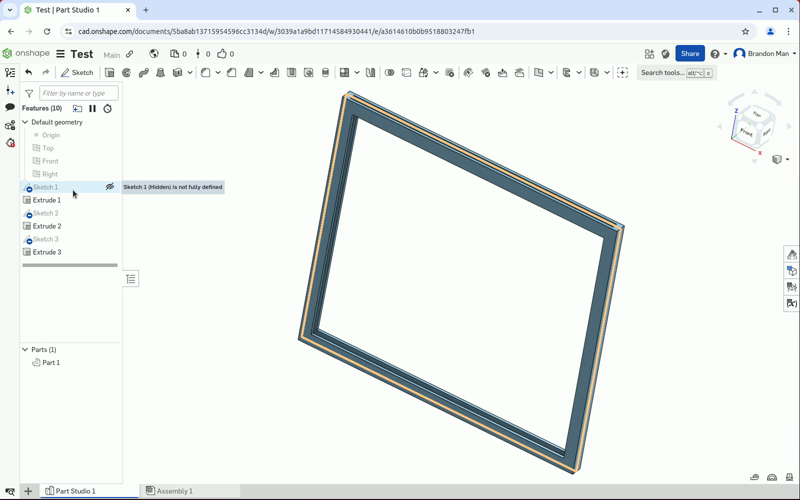
click(73, 189)